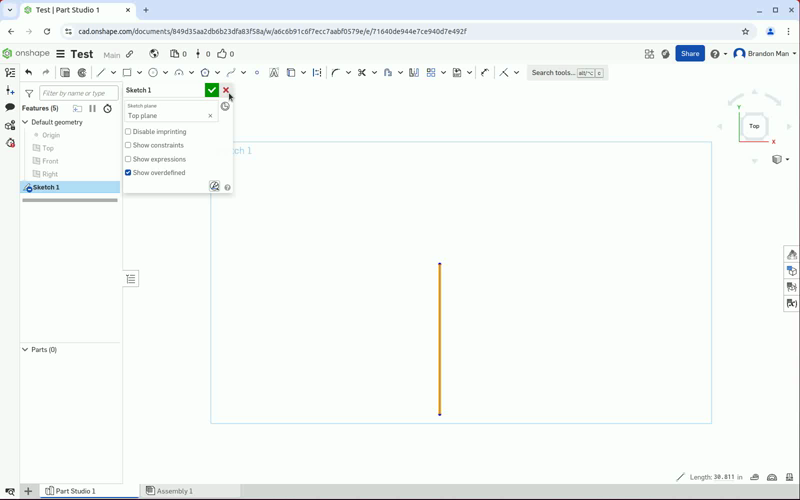
key(shift+h)
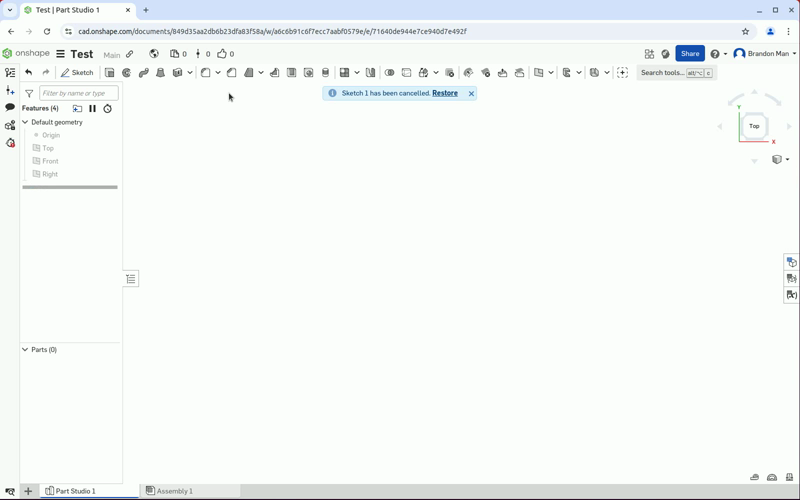
mouse_move(73, 352)
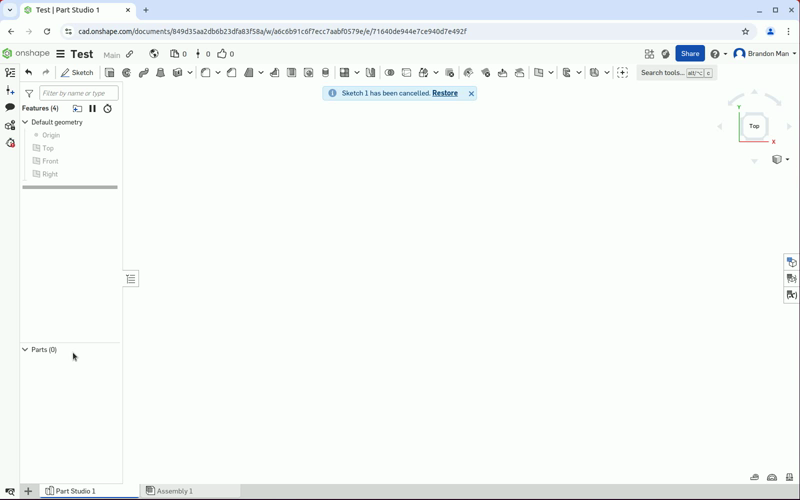
key(y)
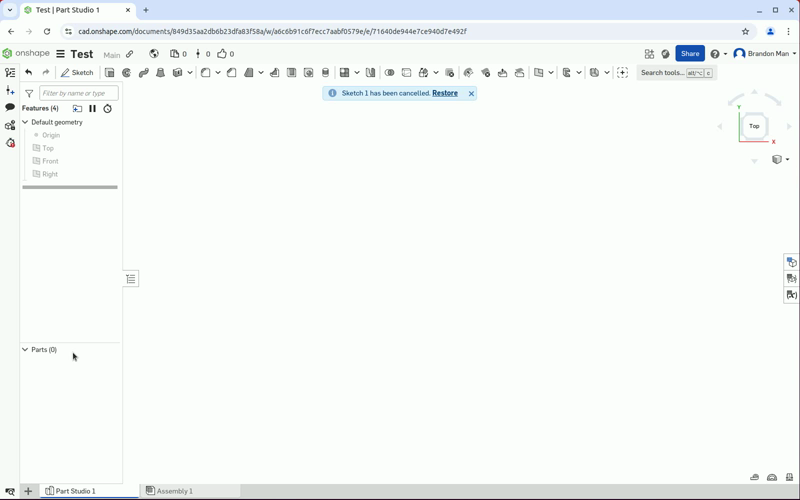
key(shift+p)
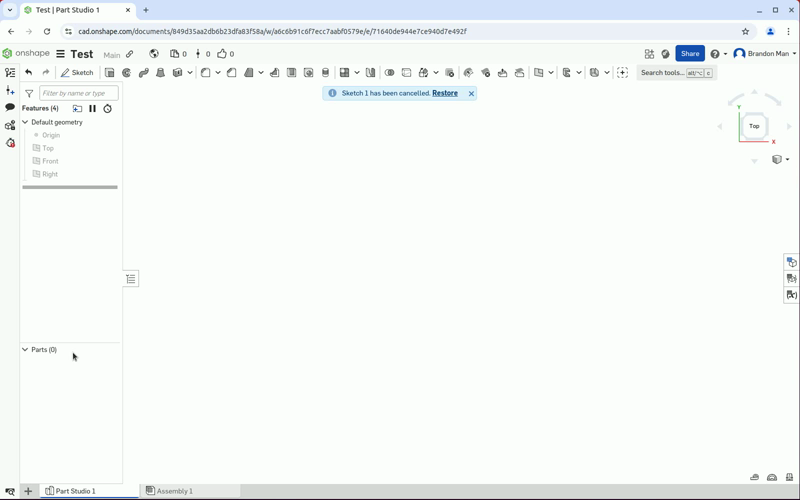
key(space)
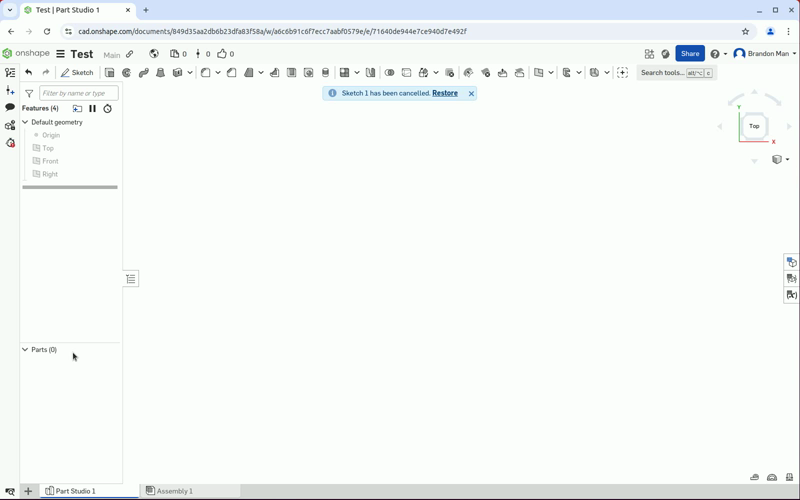
key_down(shift)
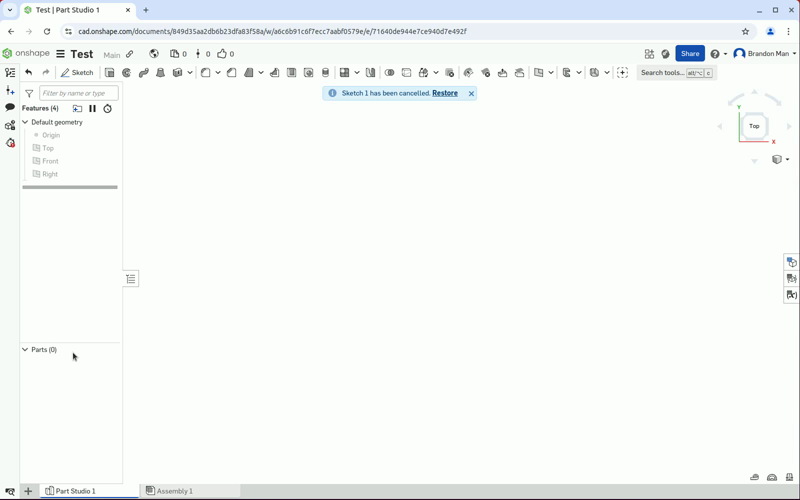
key(up)
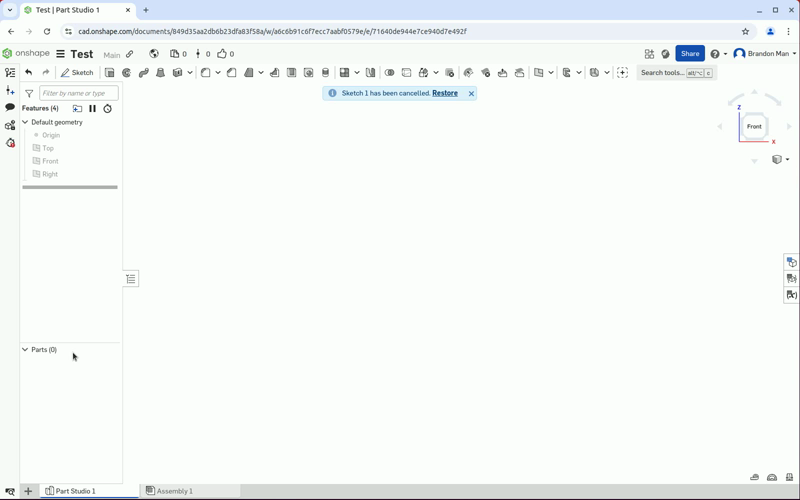
key_up(shift)
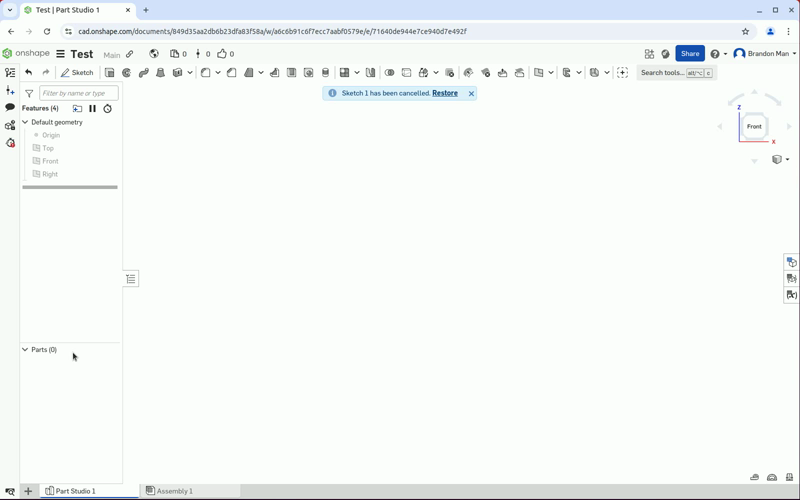
mouse_move(73, 352)
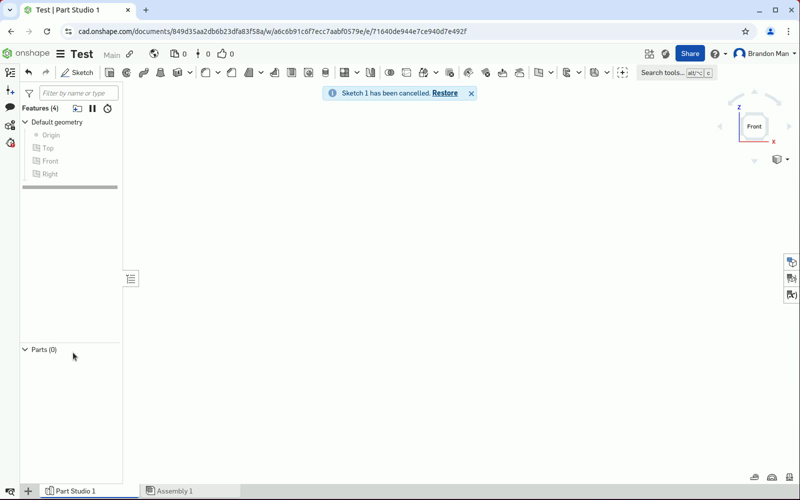
key(shift+y)
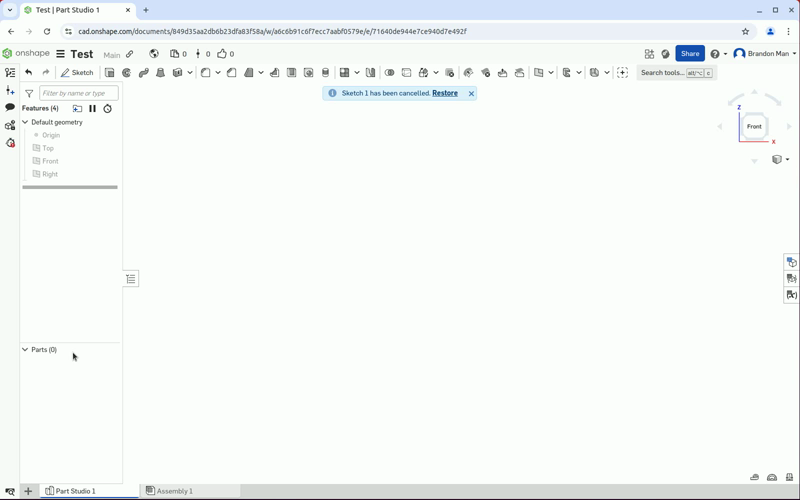
key(shift+s)
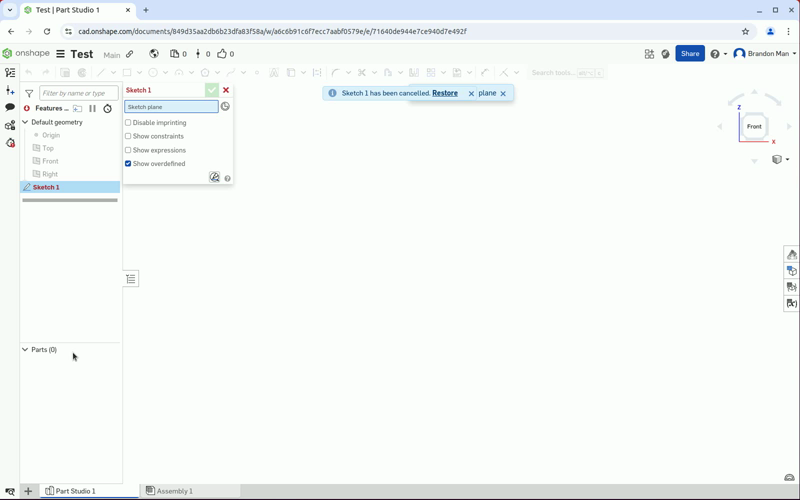
mouse_move(73, 163)
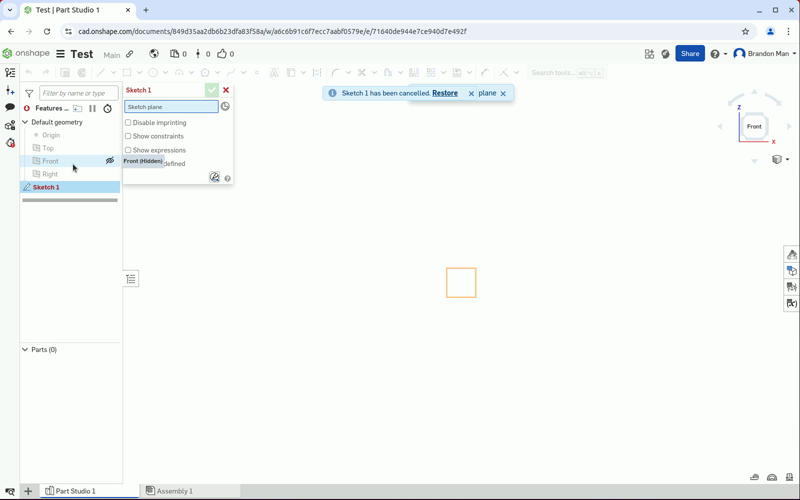
click(73, 163)
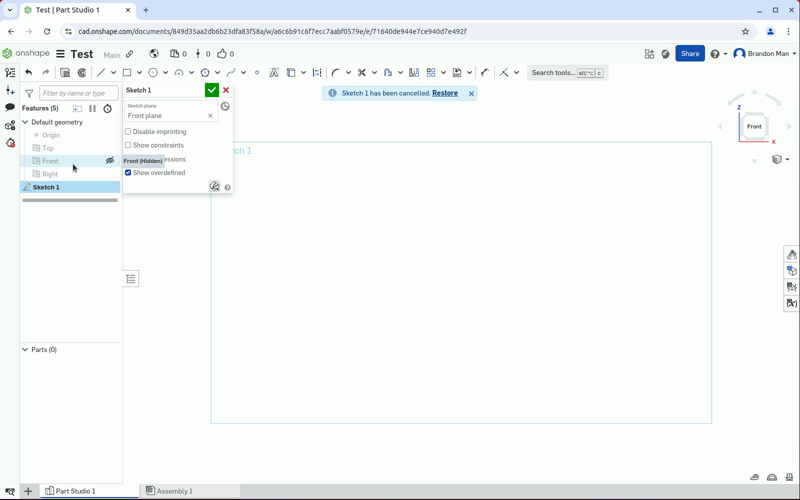
mouse_move(73, 352)
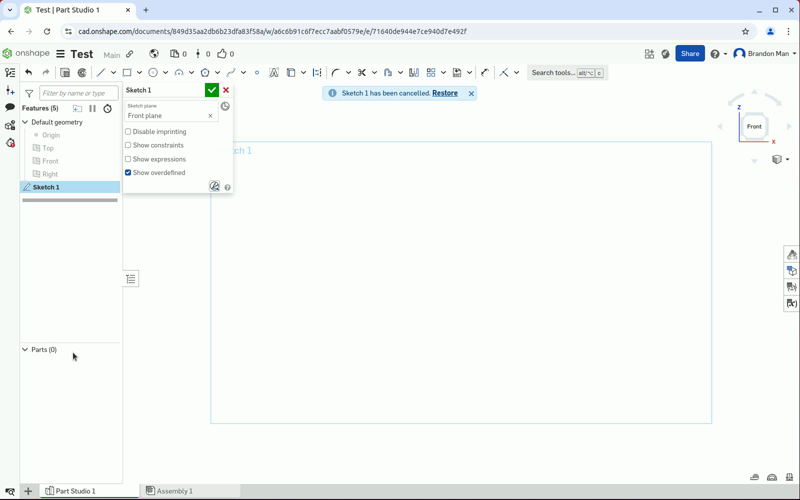
key(y)
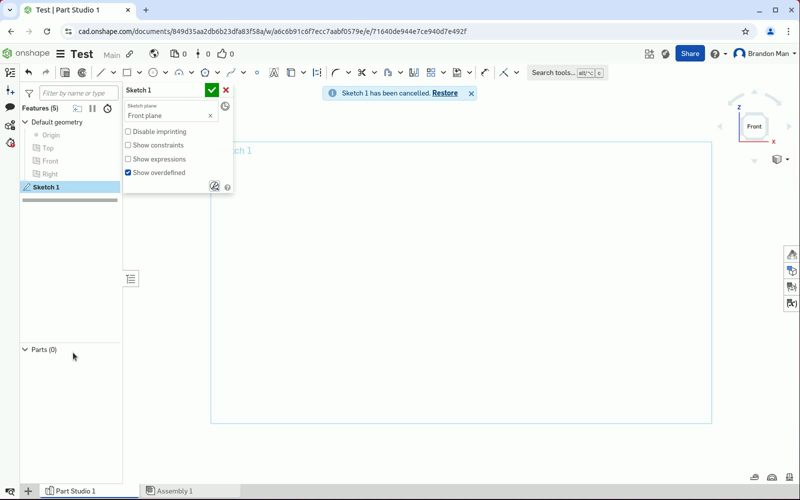
key(l)
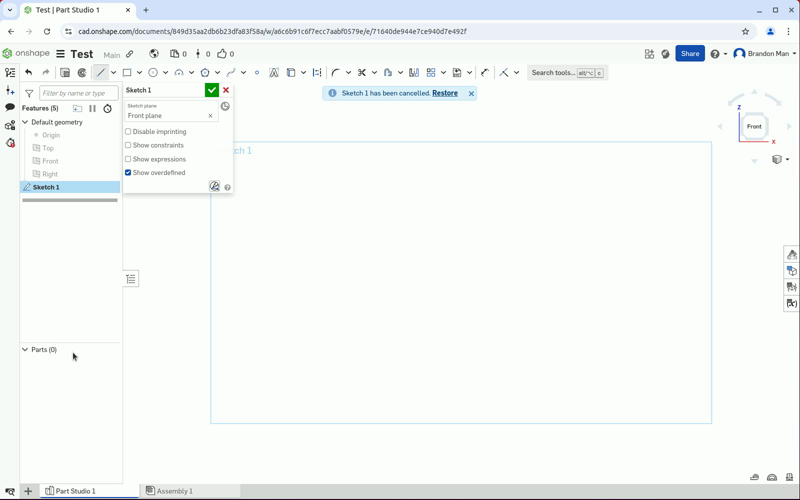
key_down(shift)
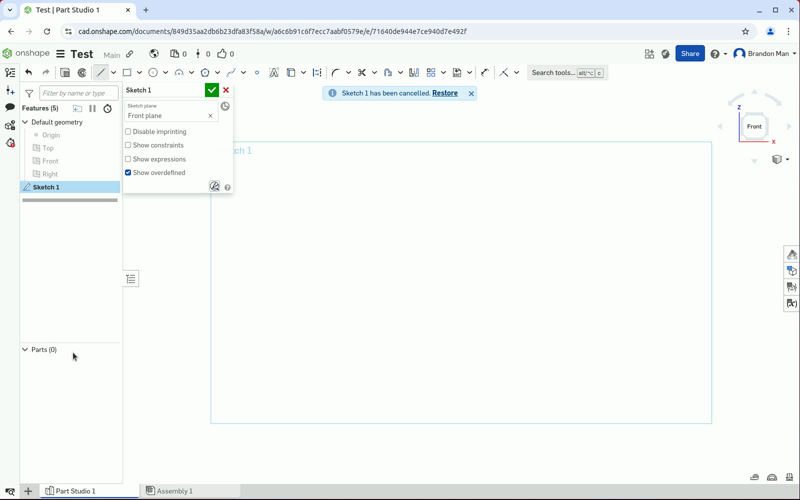
mouse_move(348, 238)
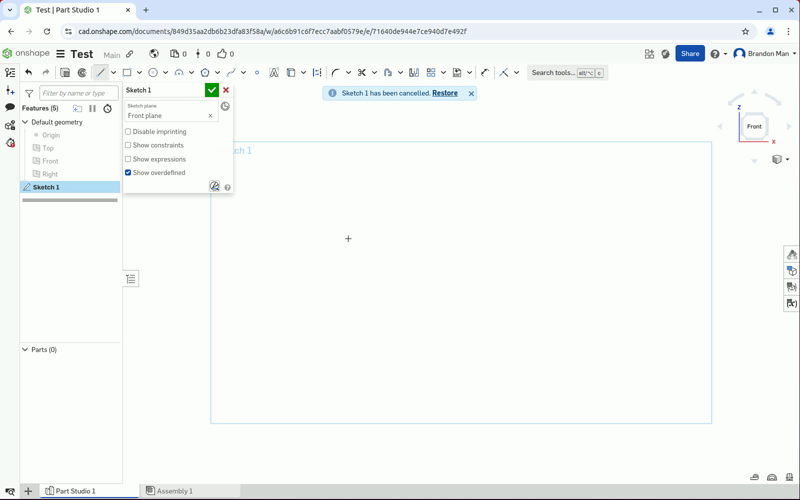
click(348, 238)
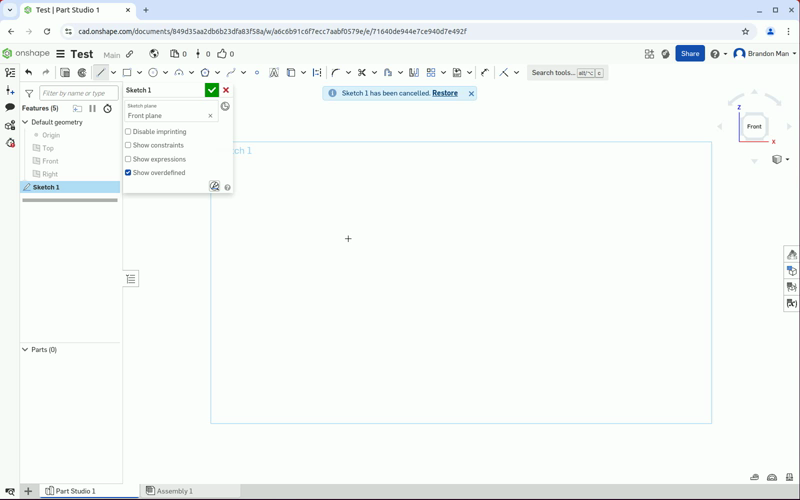
key_up(shift)
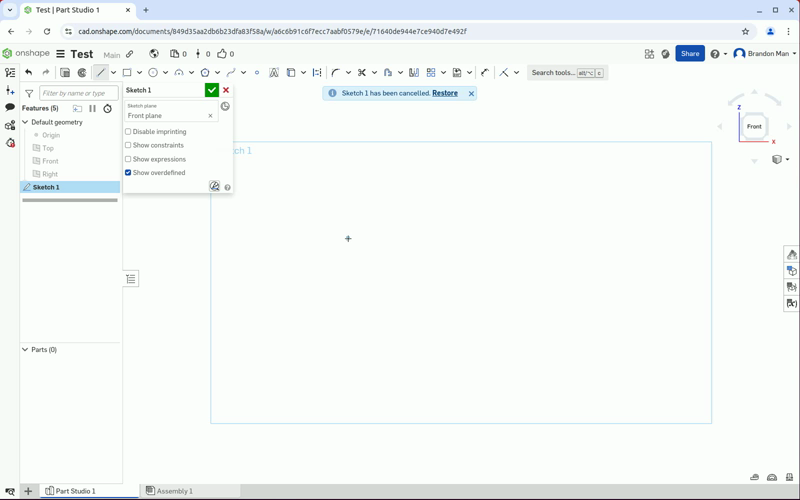
key_down(shift)
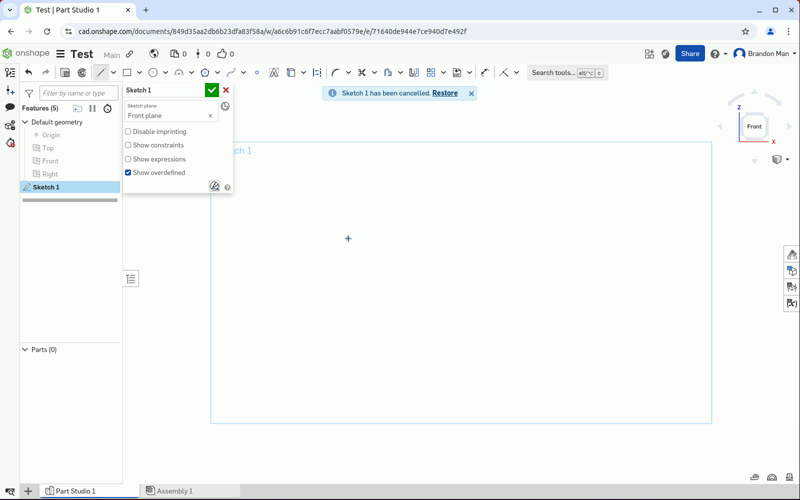
mouse_move(378, 238)
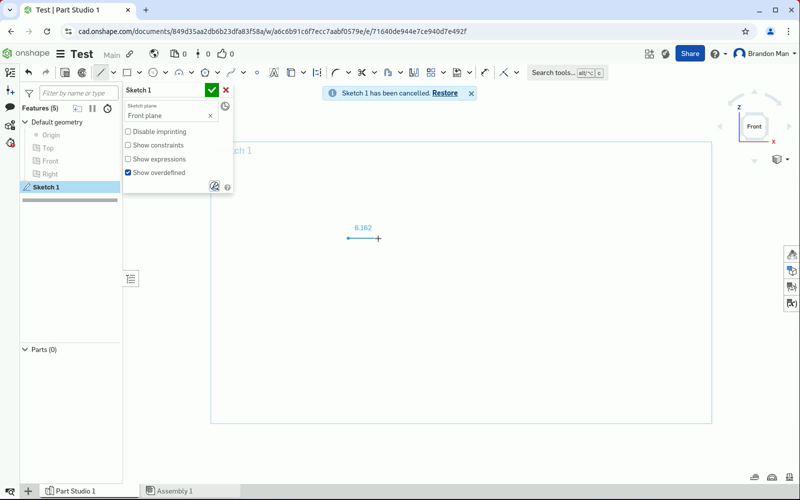
mouse_move(392, 238)
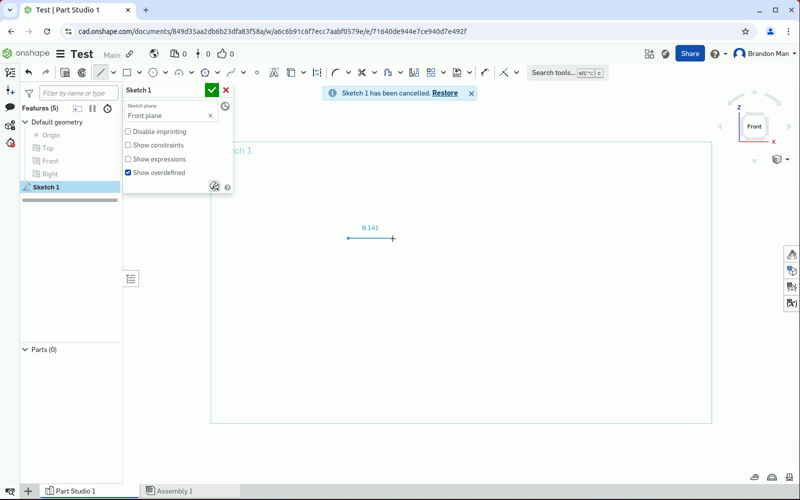
click(392, 238)
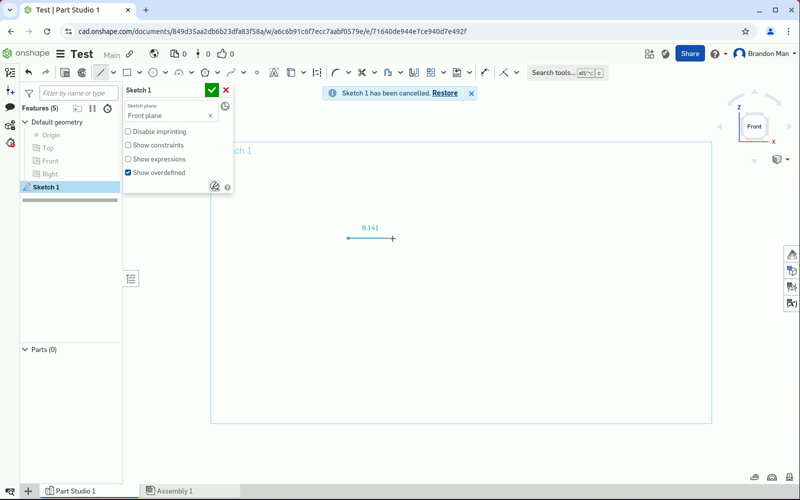
key_up(shift)
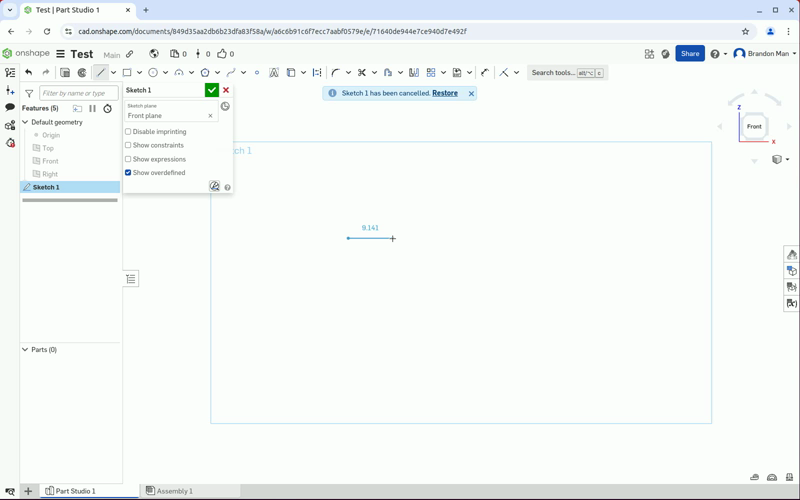
key_down(shift)
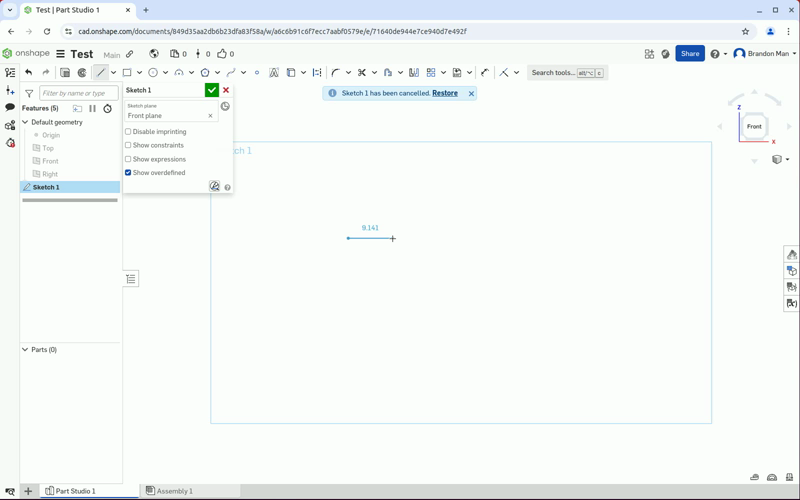
mouse_move(422, 238)
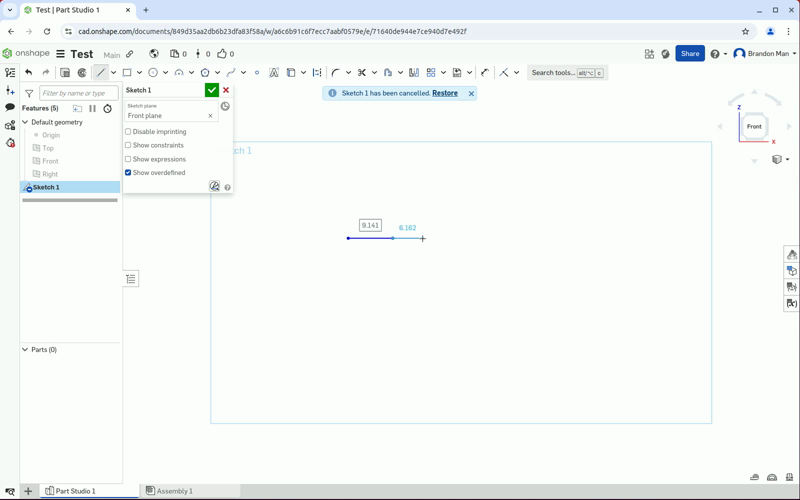
mouse_move(437, 238)
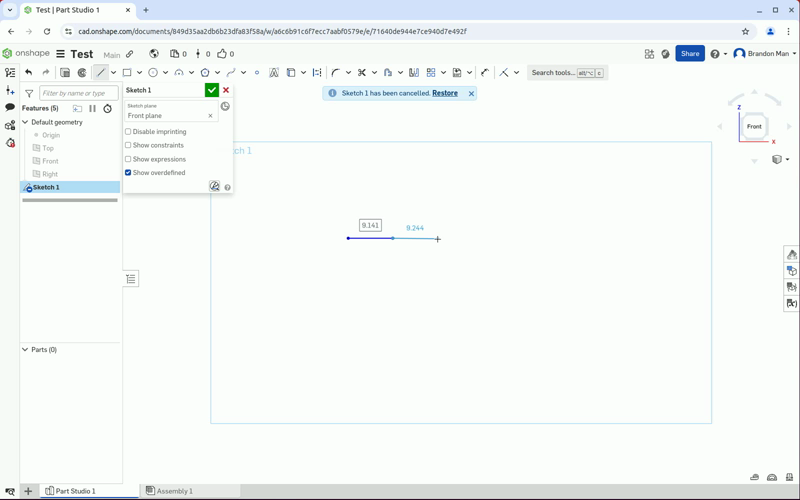
click(437, 238)
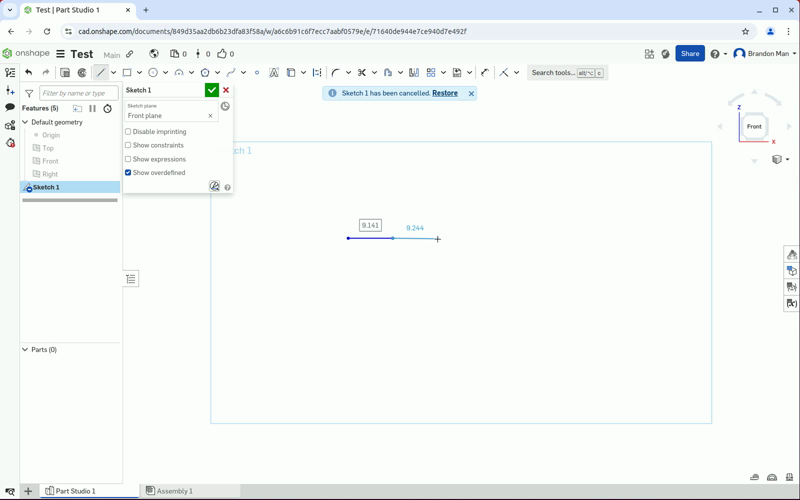
key_up(shift)
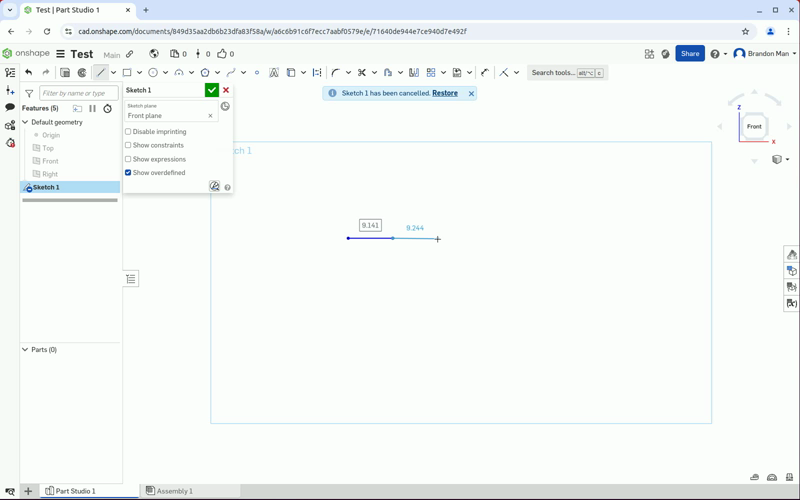
key_down(shift)
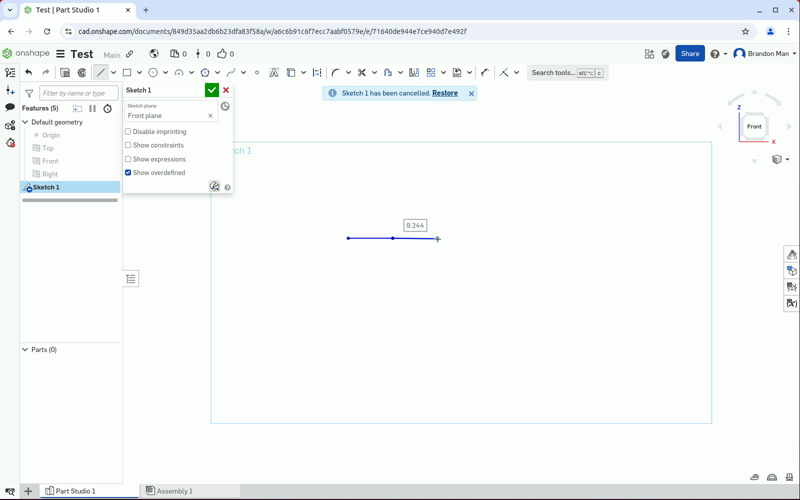
mouse_move(572, 238)
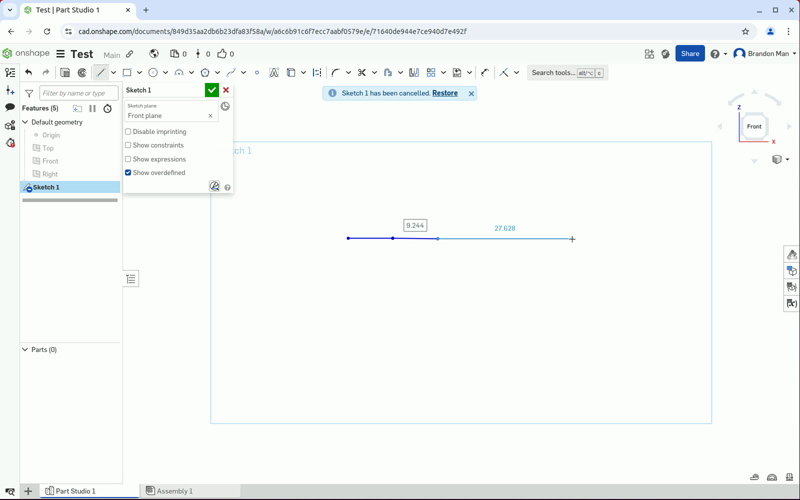
click(572, 238)
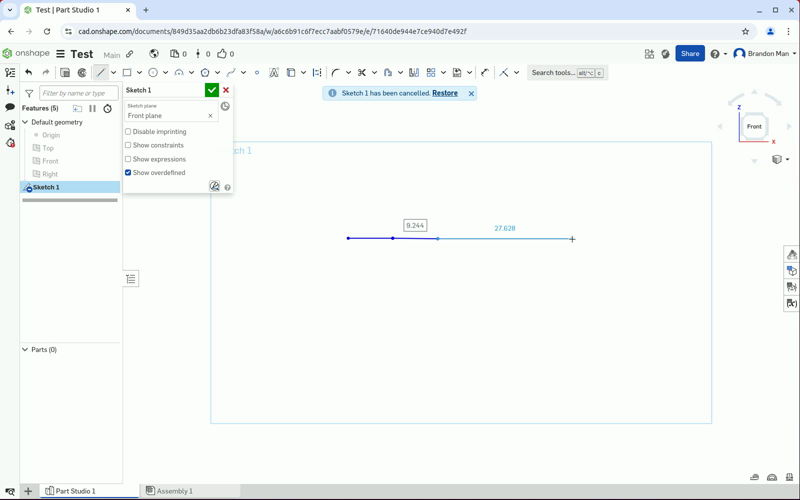
key_up(shift)
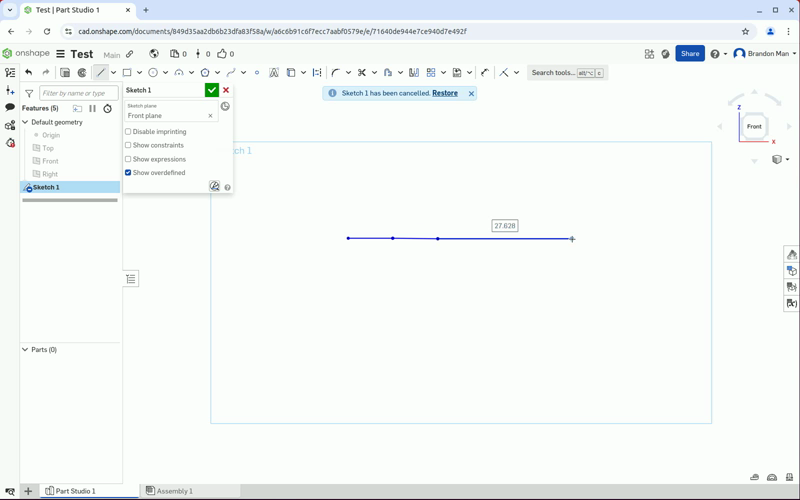
key_down(shift)
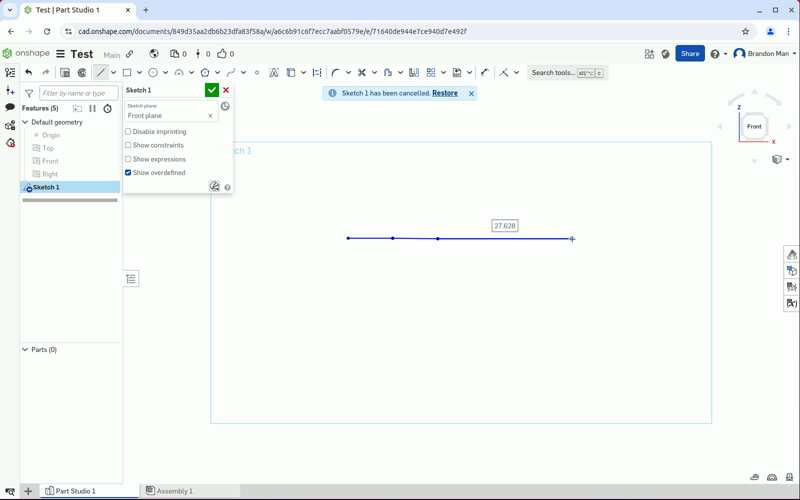
mouse_move(589, 238)
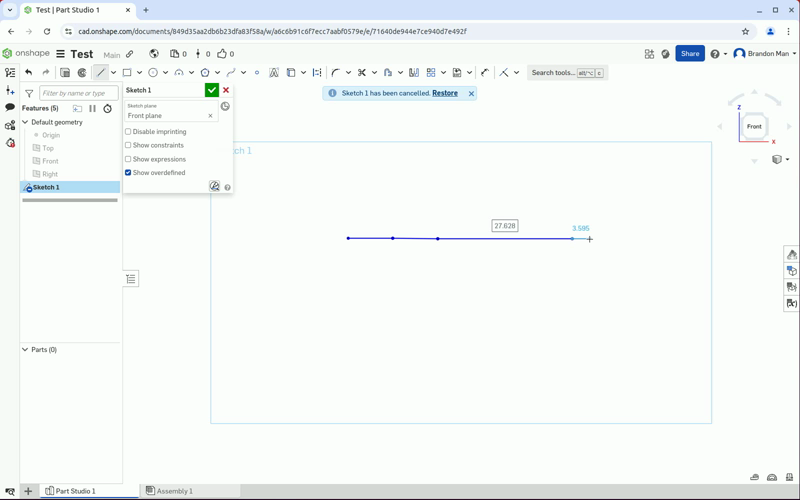
mouse_move(572, 233)
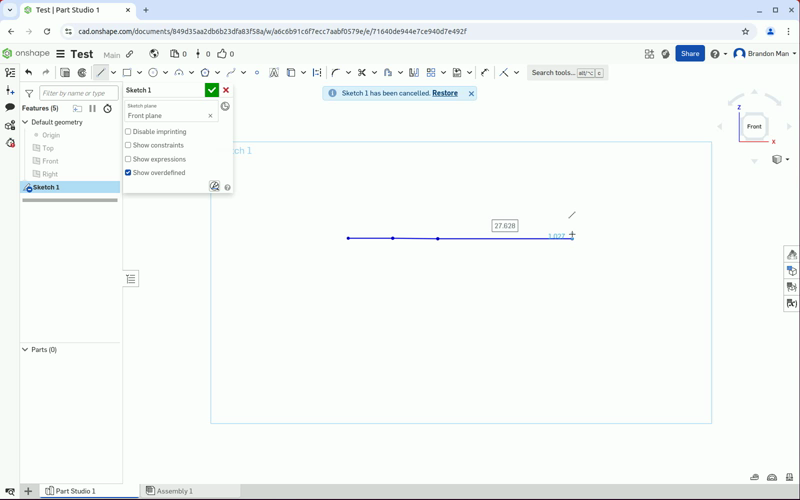
scroll(6)
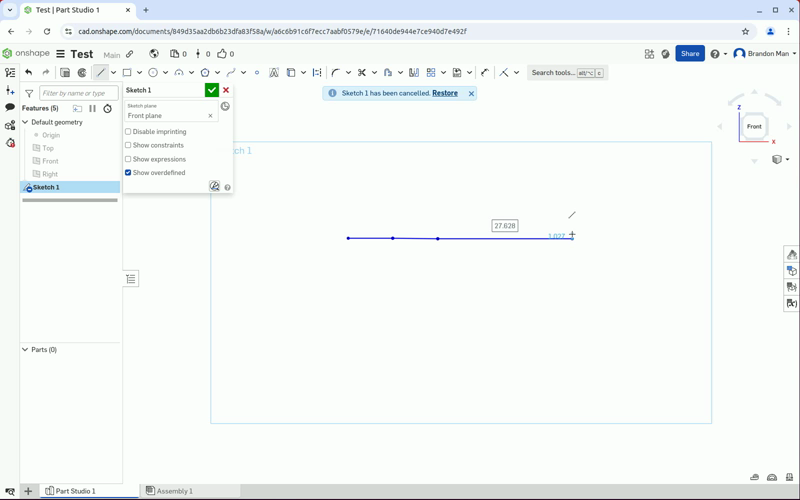
scroll(6)
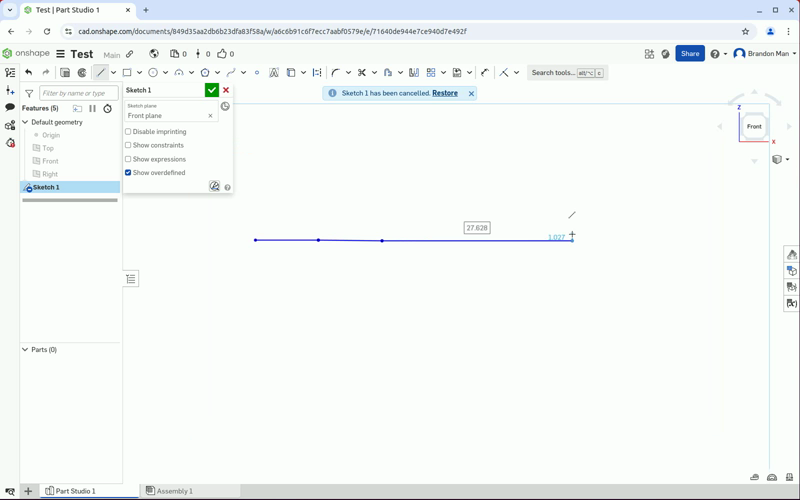
scroll(6)
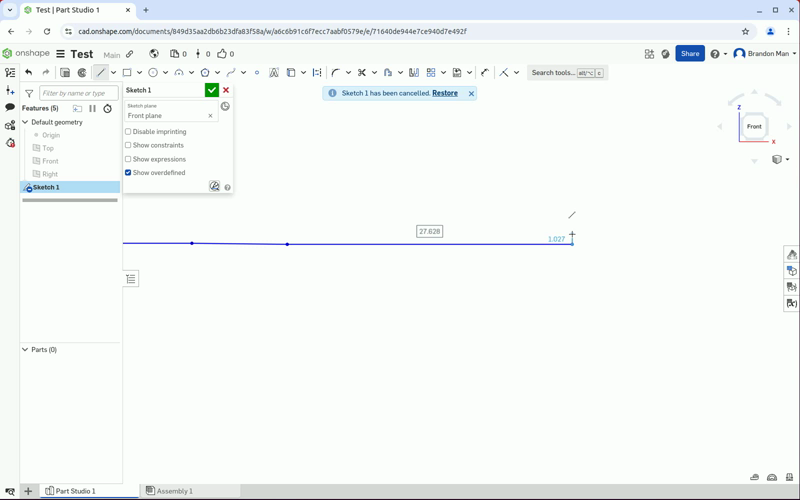
scroll(6)
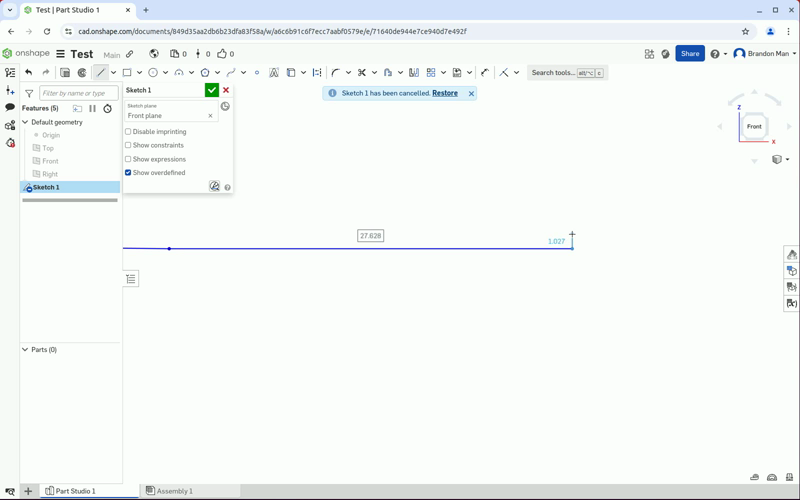
scroll(6)
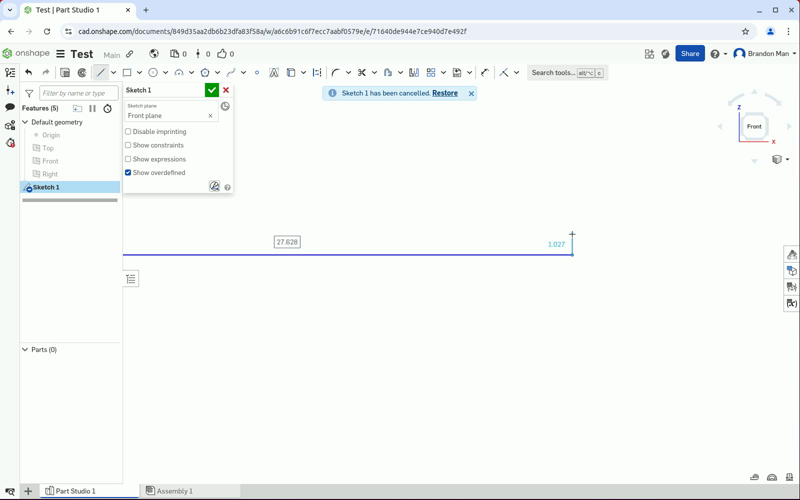
scroll(6)
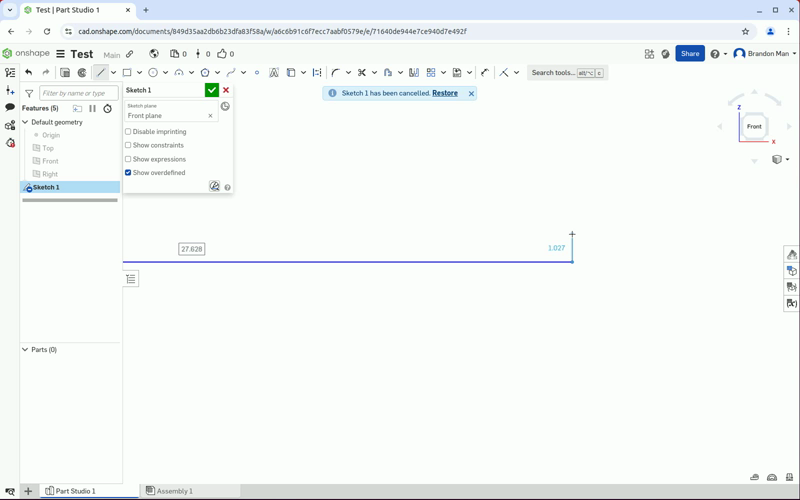
scroll(6)
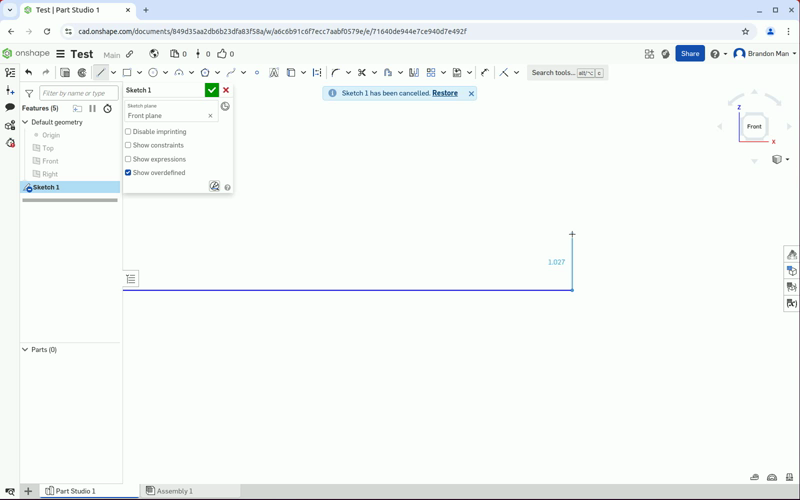
click(572, 233)
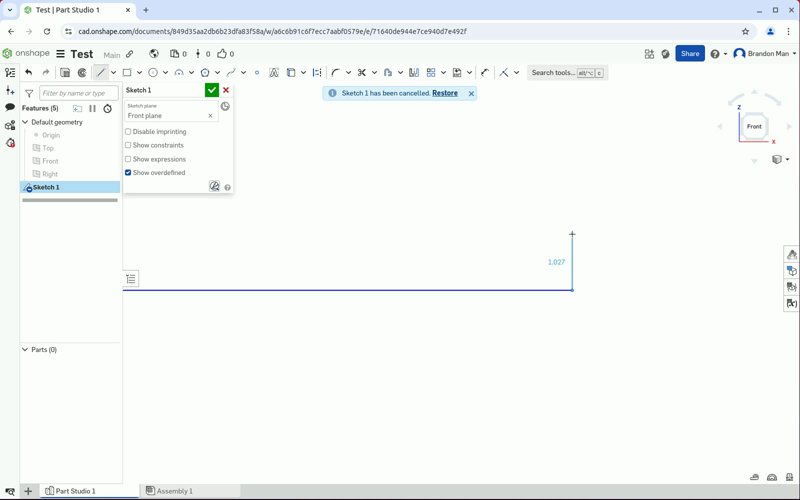
scroll(-6)
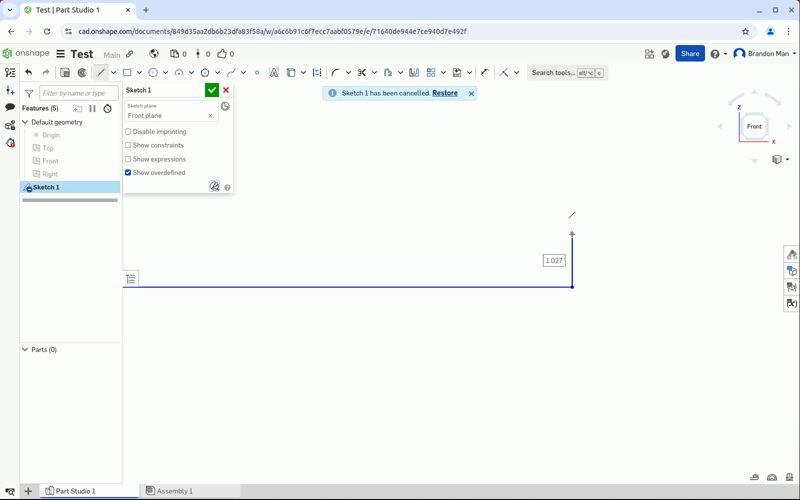
scroll(-6)
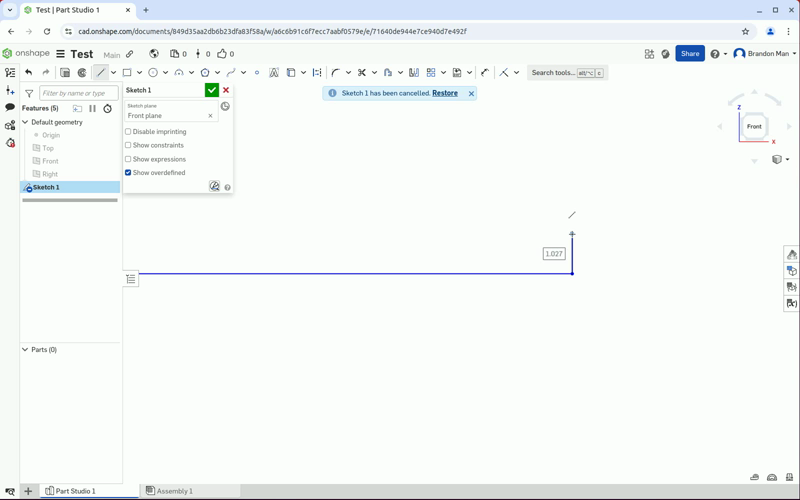
scroll(-6)
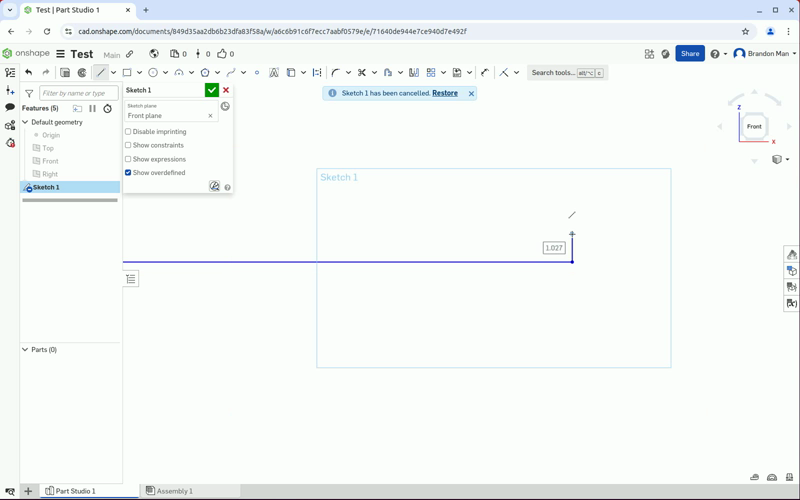
scroll(-6)
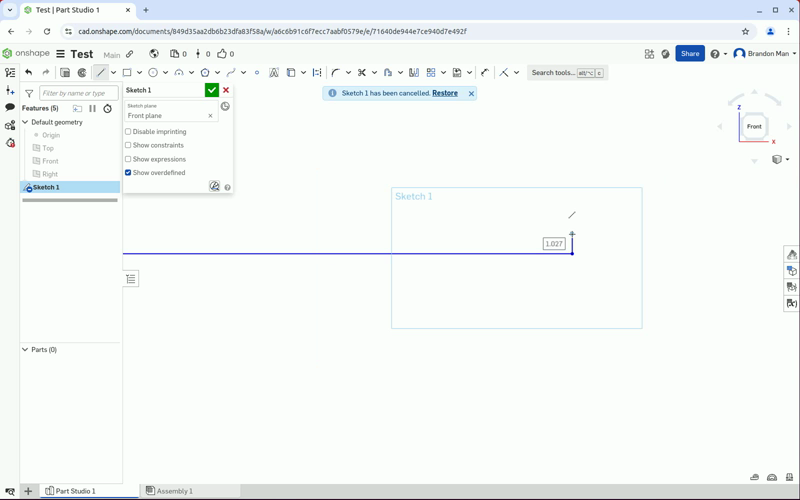
scroll(-6)
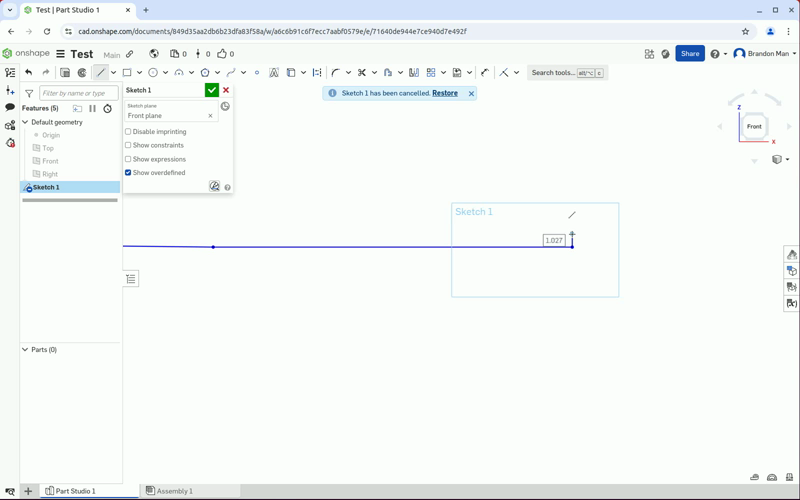
scroll(-6)
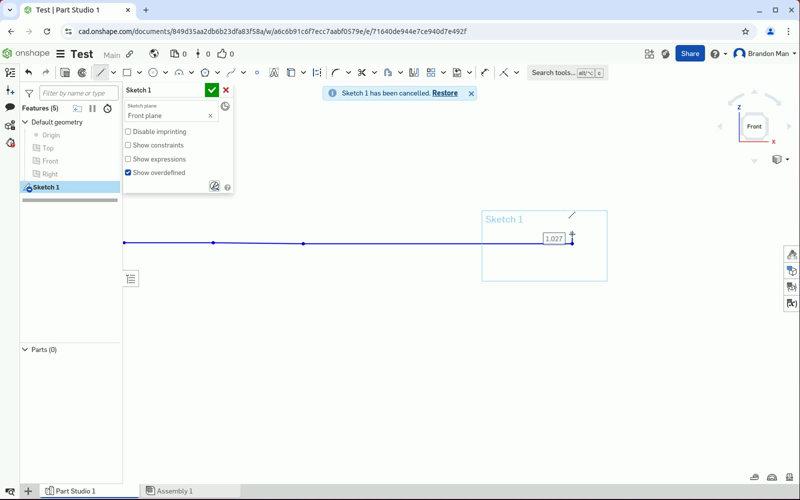
scroll(-6)
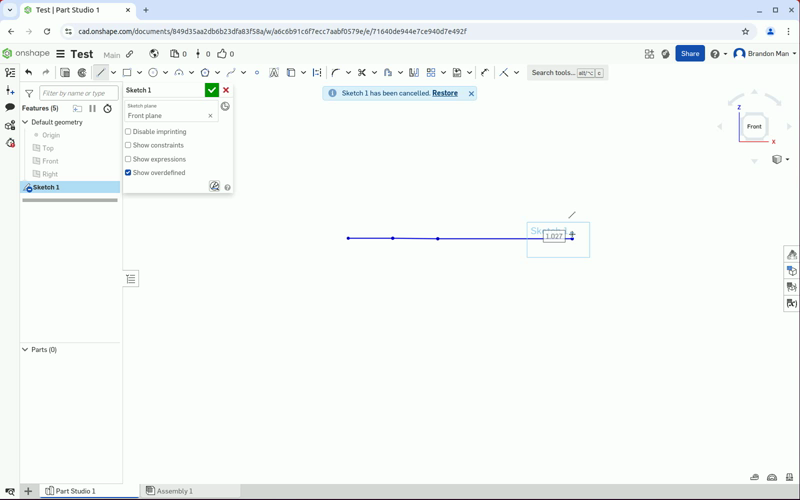
key_up(shift)
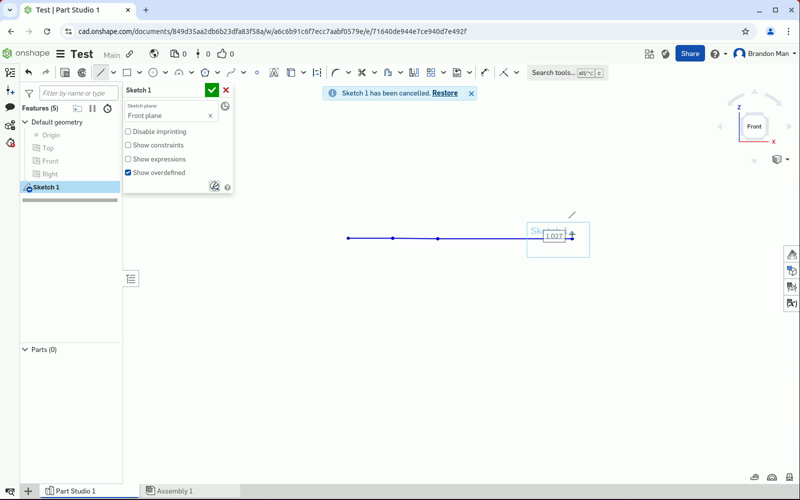
key_down(shift)
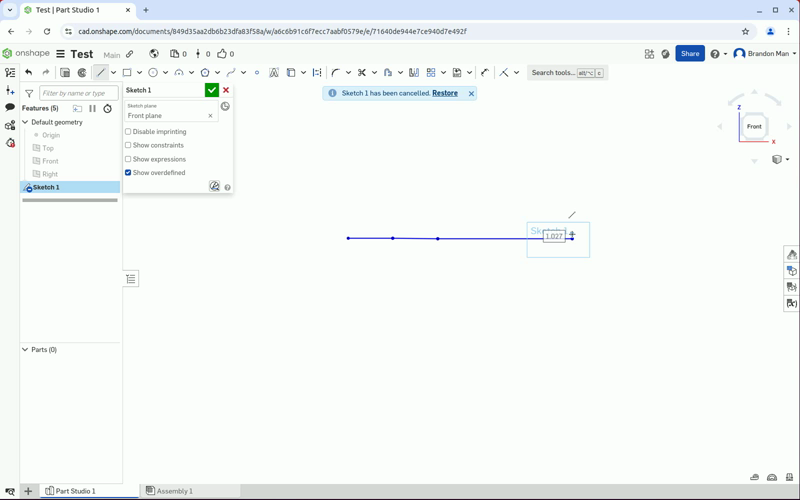
mouse_move(348, 233)
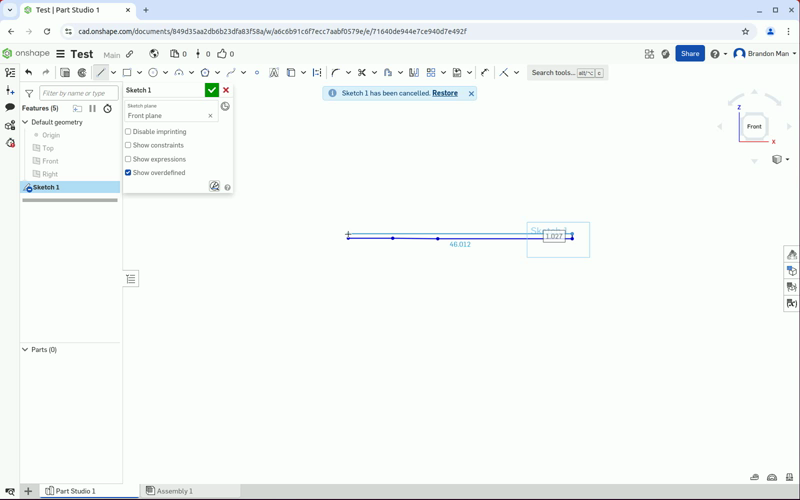
click(348, 233)
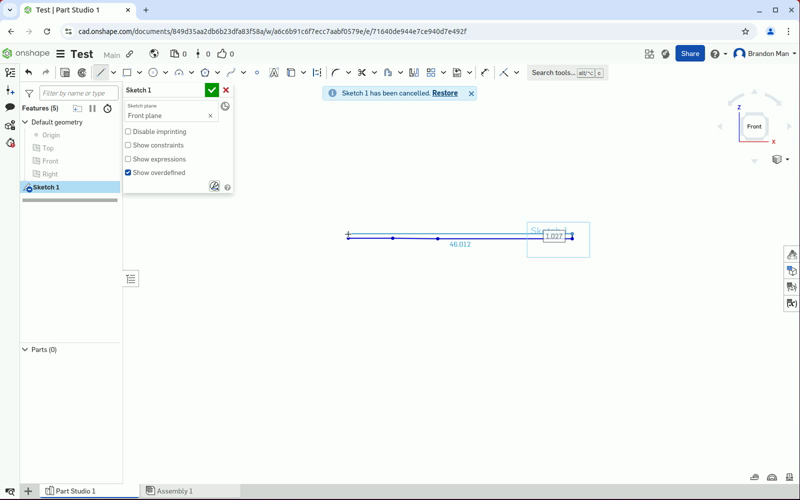
key_up(shift)
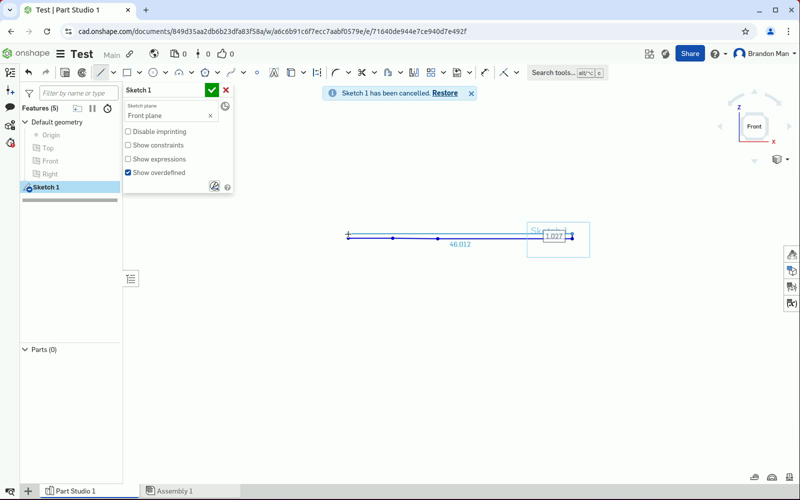
mouse_move(378, 233)
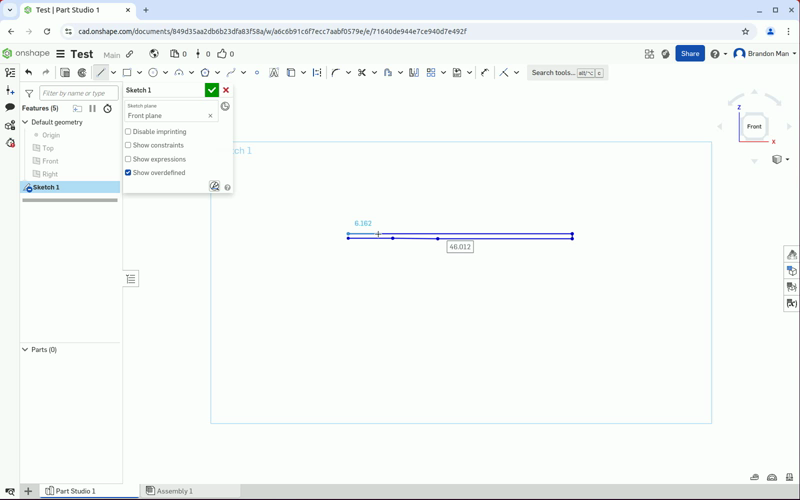
key_down(shift)
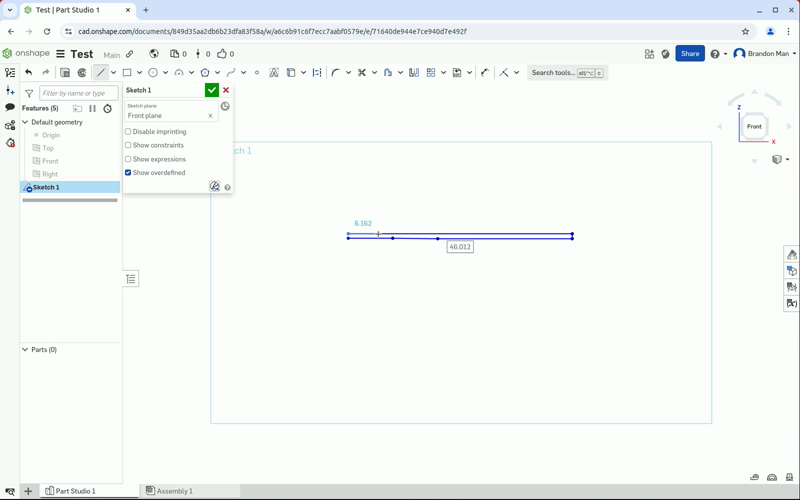
mouse_move(348, 238)
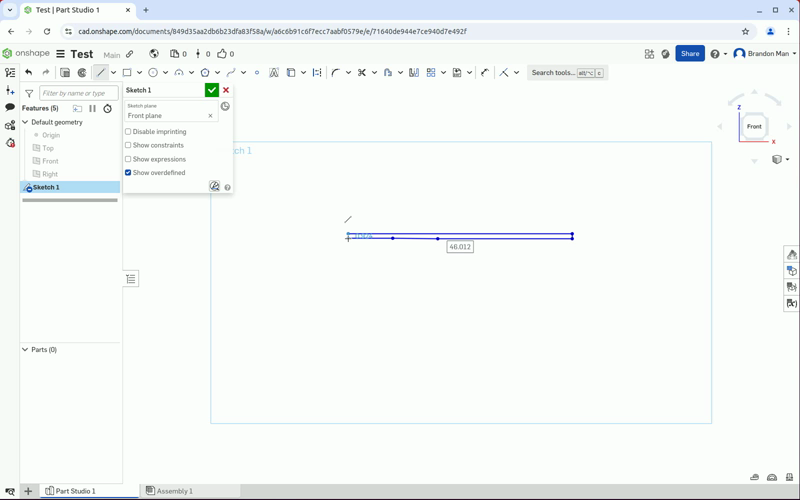
scroll(6)
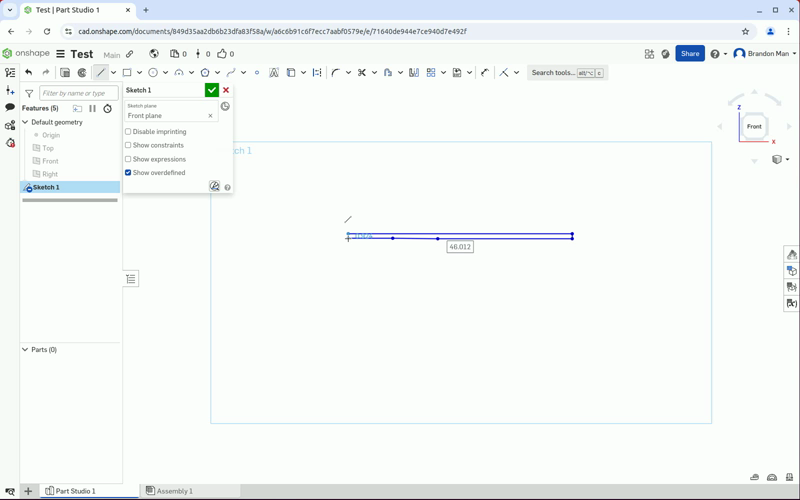
scroll(6)
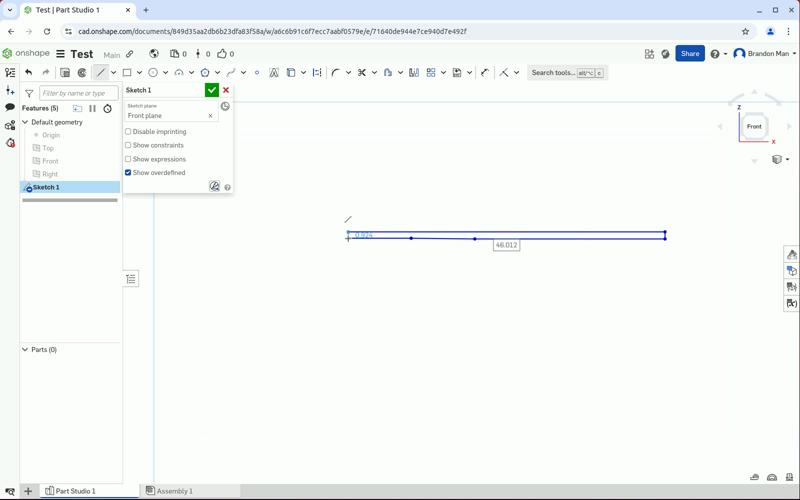
scroll(6)
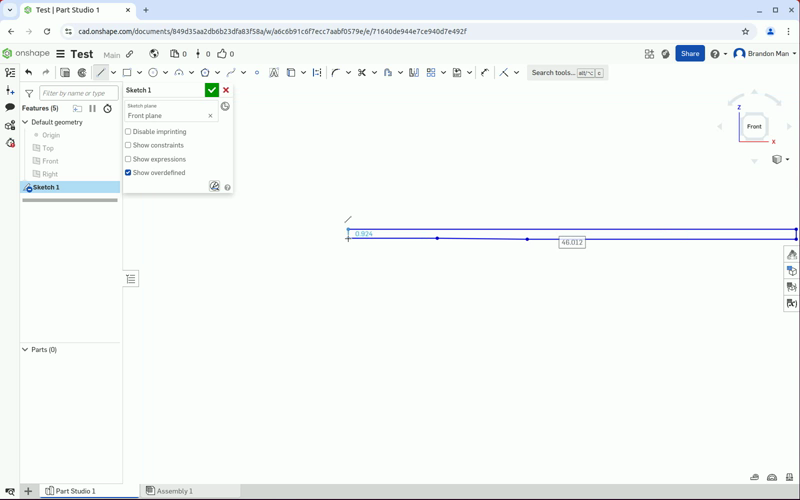
scroll(6)
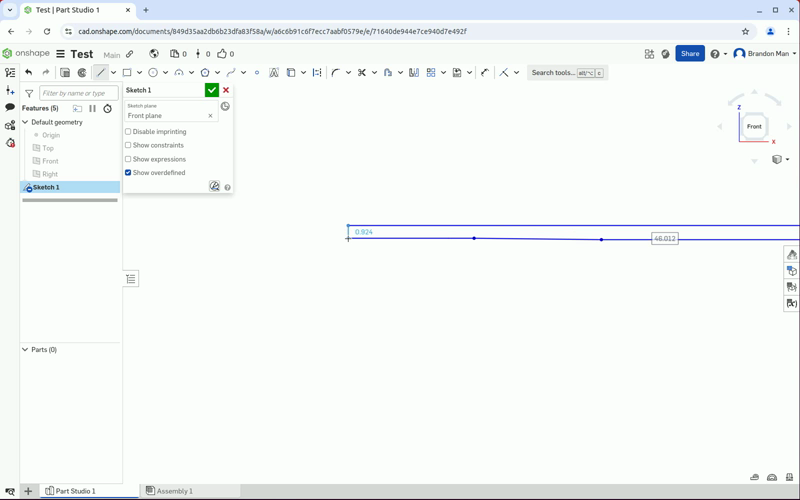
scroll(6)
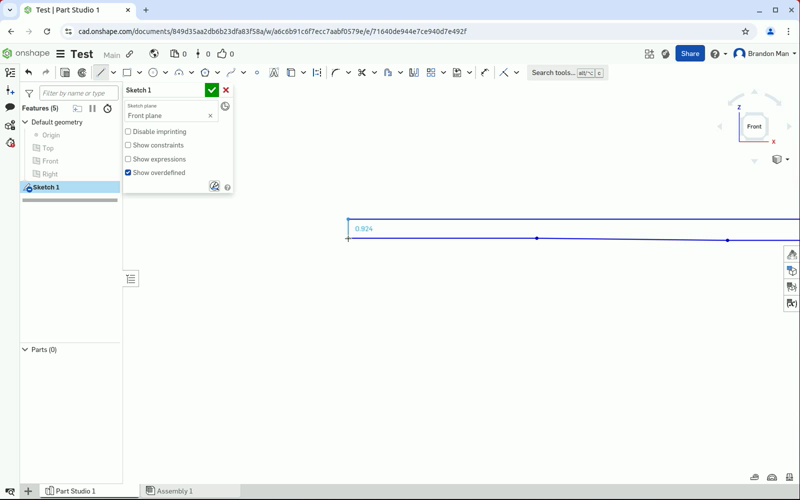
scroll(6)
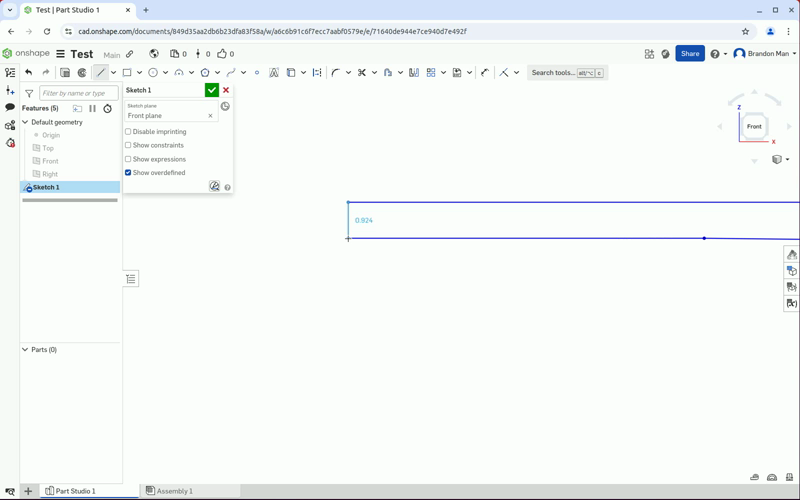
scroll(6)
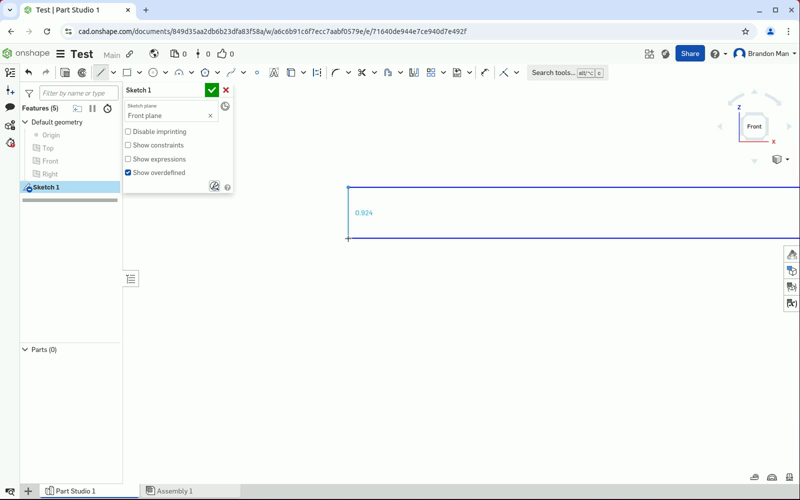
key_up(shift)
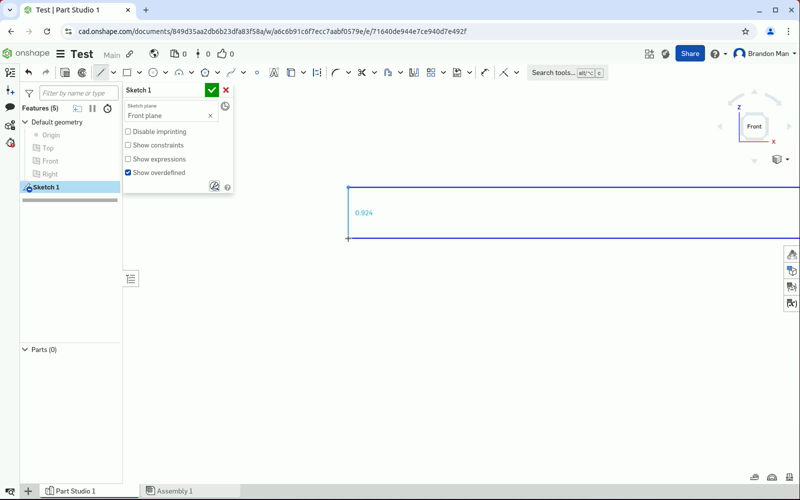
click(348, 238)
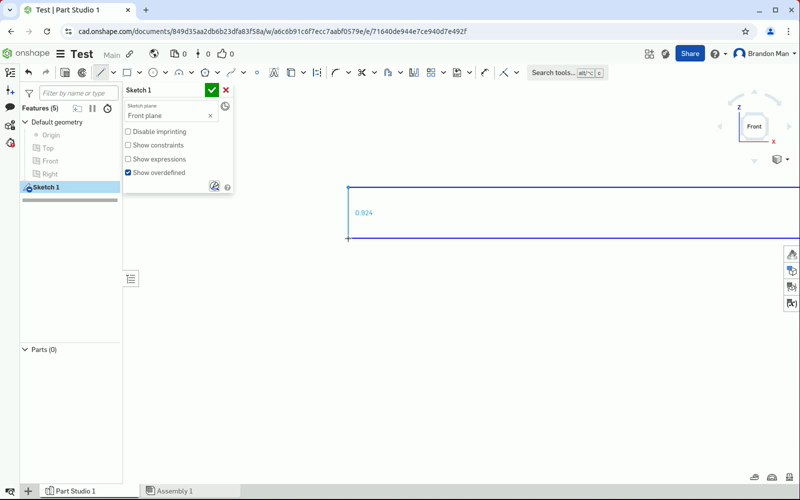
scroll(-6)
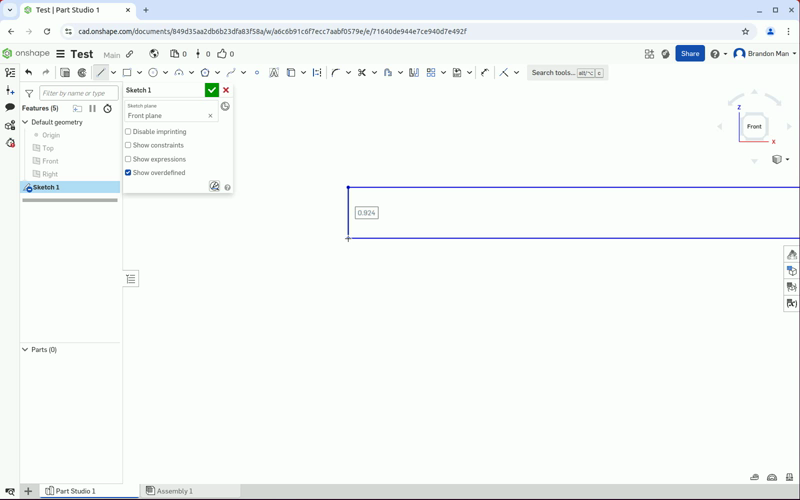
scroll(-6)
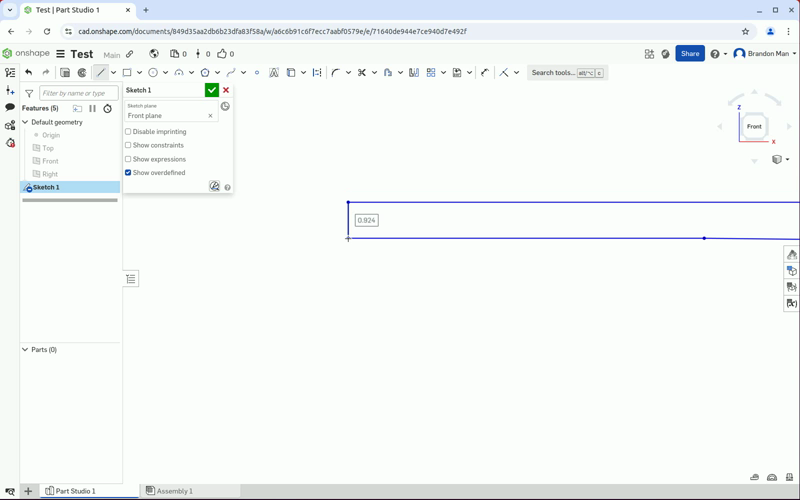
scroll(-6)
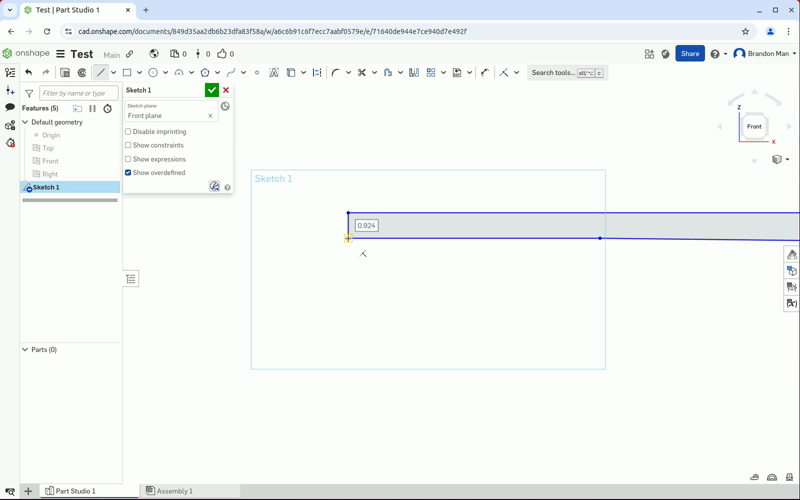
scroll(-6)
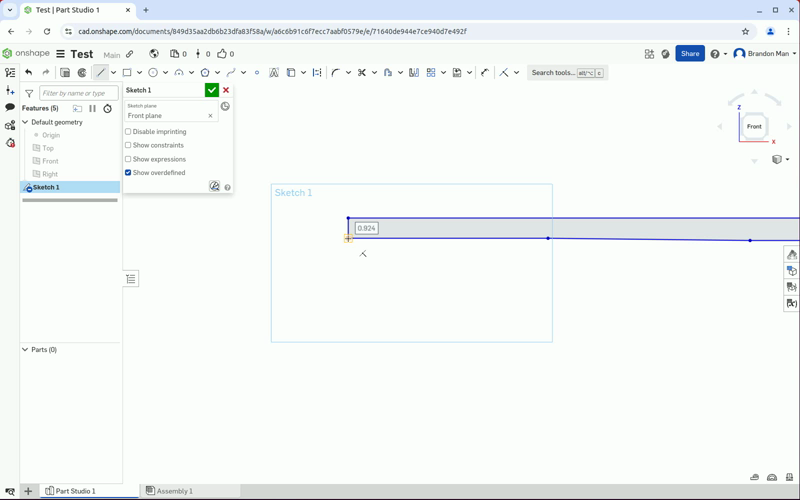
scroll(-6)
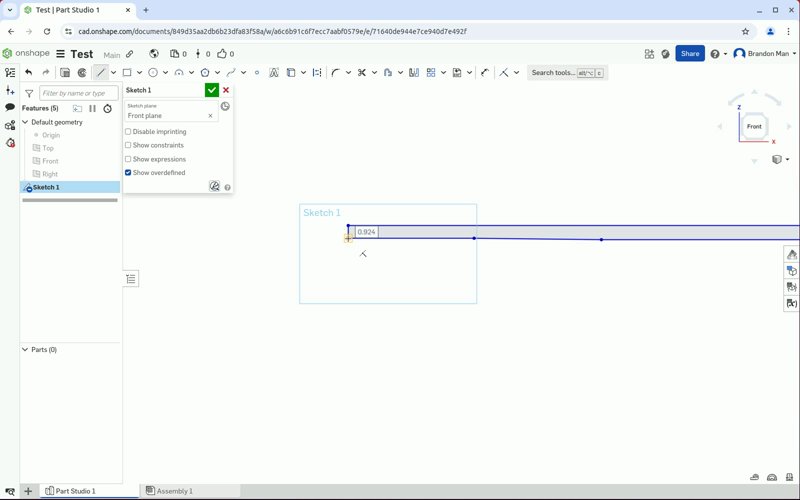
scroll(-6)
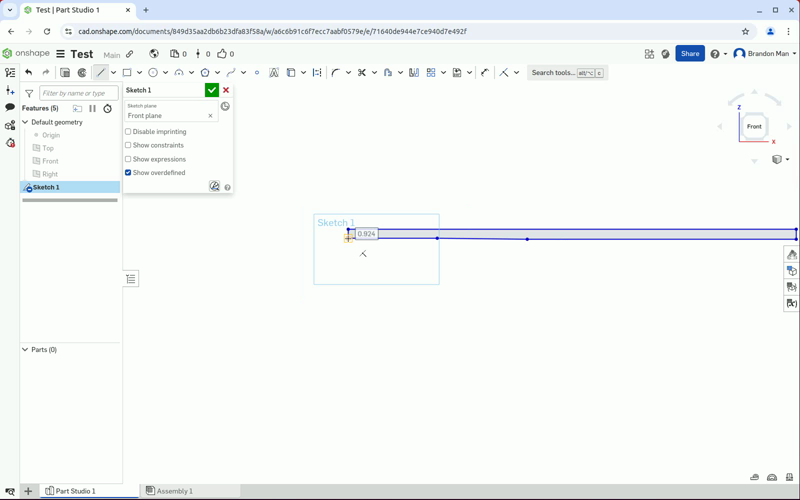
scroll(-6)
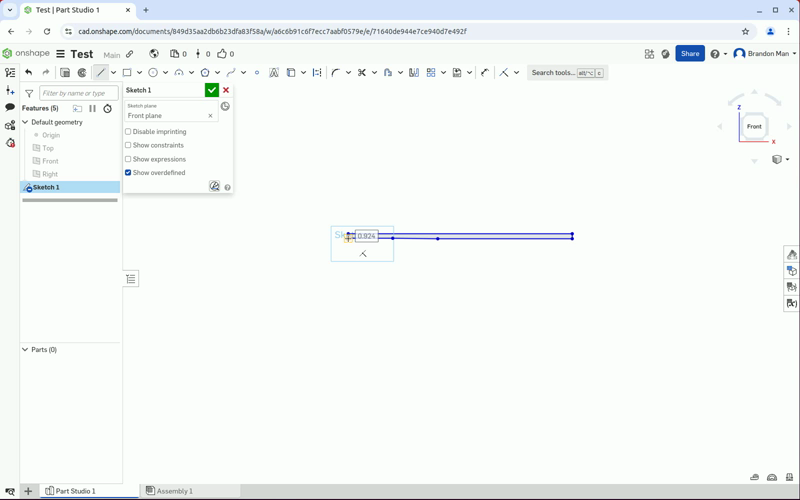
key(esc)
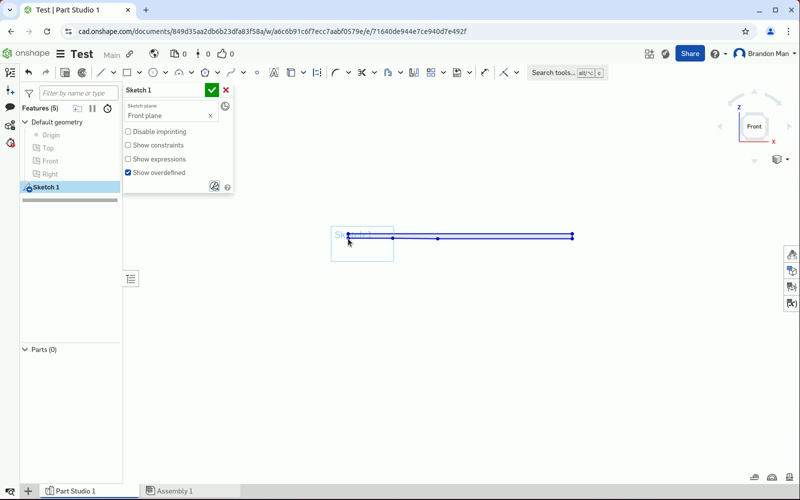
mouse_move(528, 236)
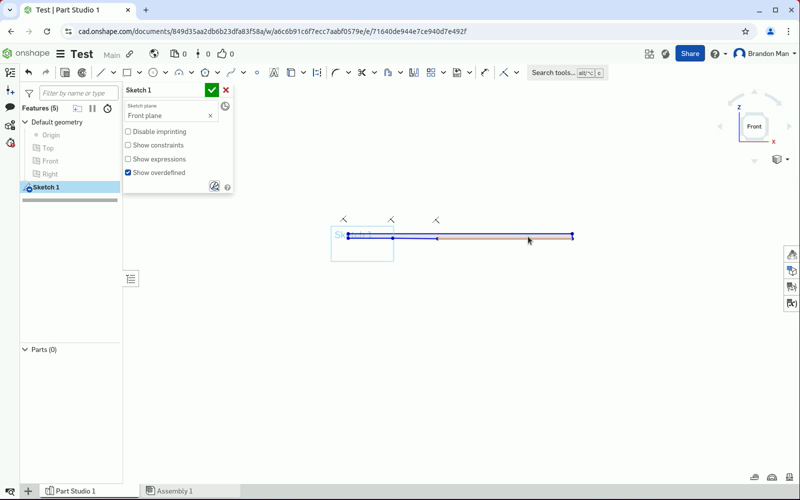
scroll(6)
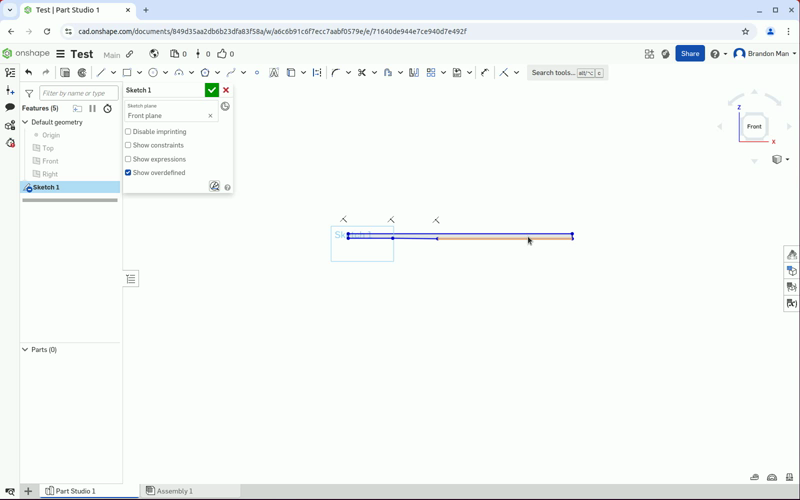
scroll(6)
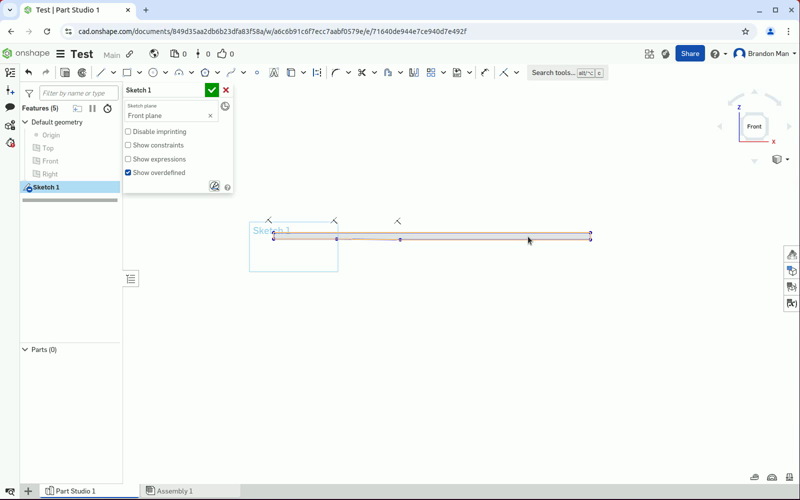
scroll(6)
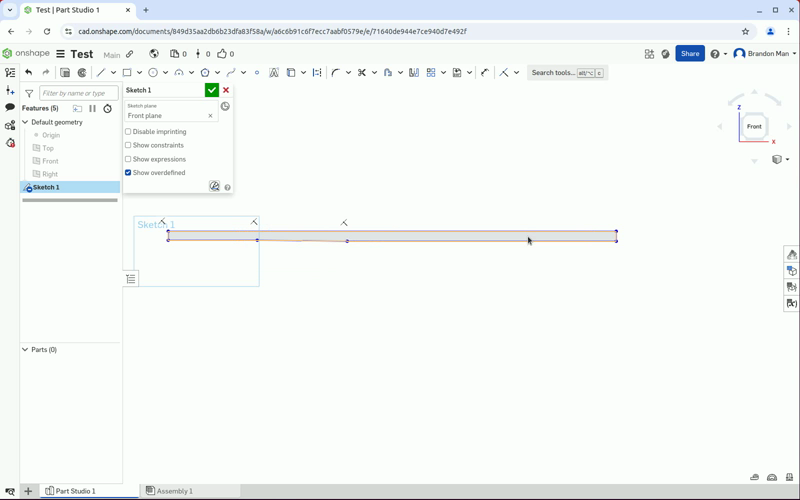
scroll(6)
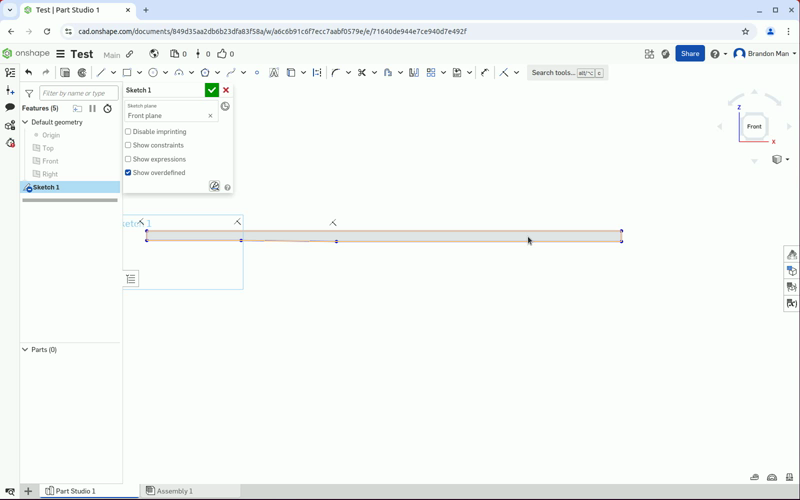
scroll(6)
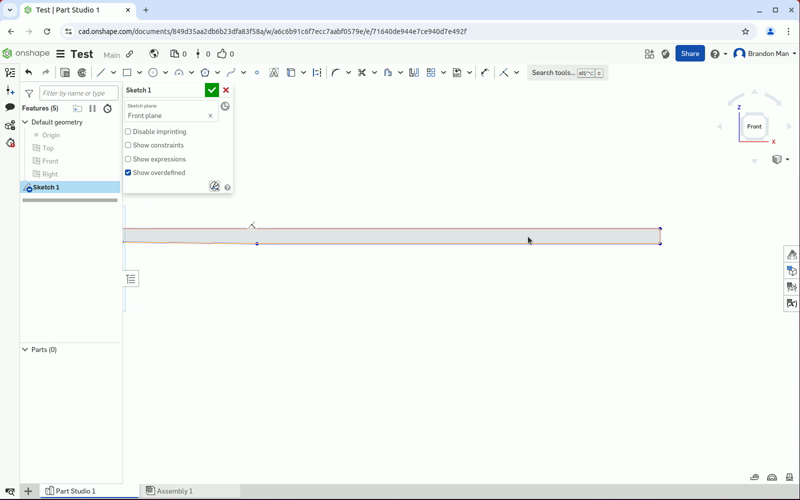
scroll(6)
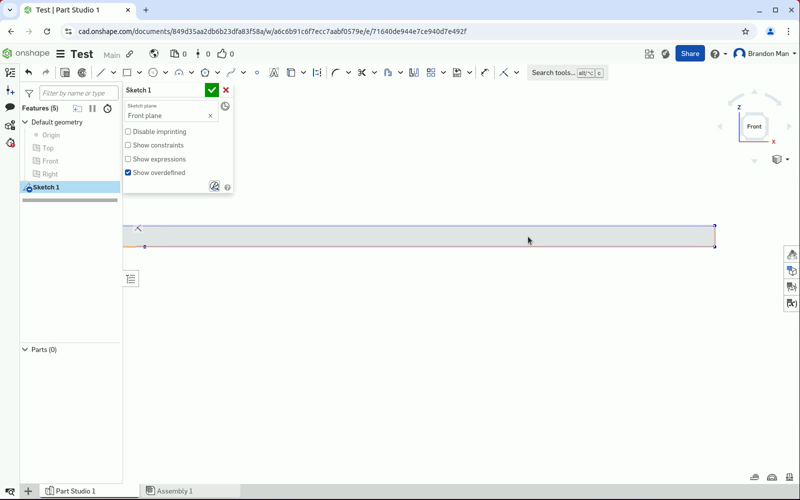
scroll(6)
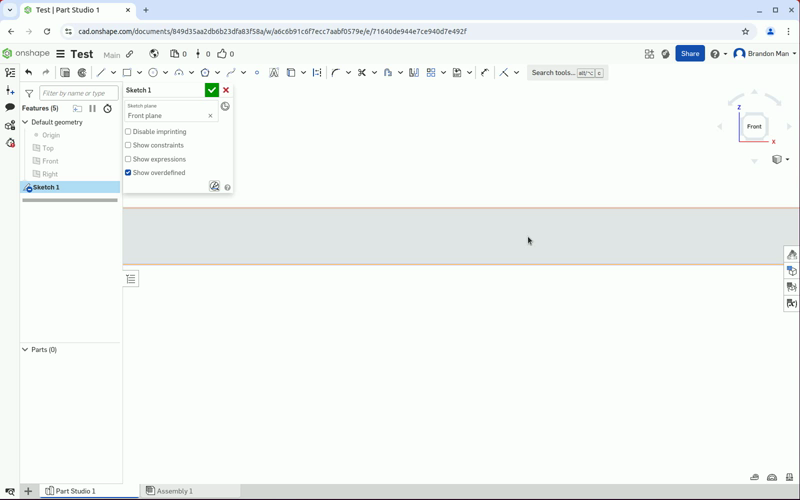
click(528, 236)
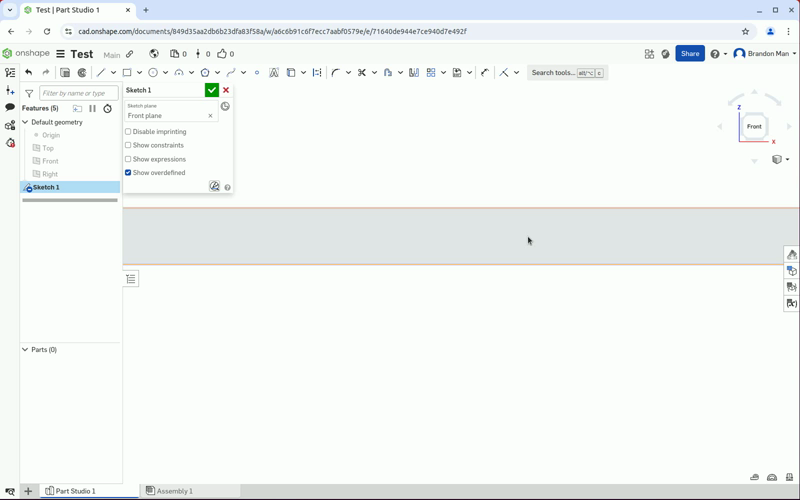
scroll(-6)
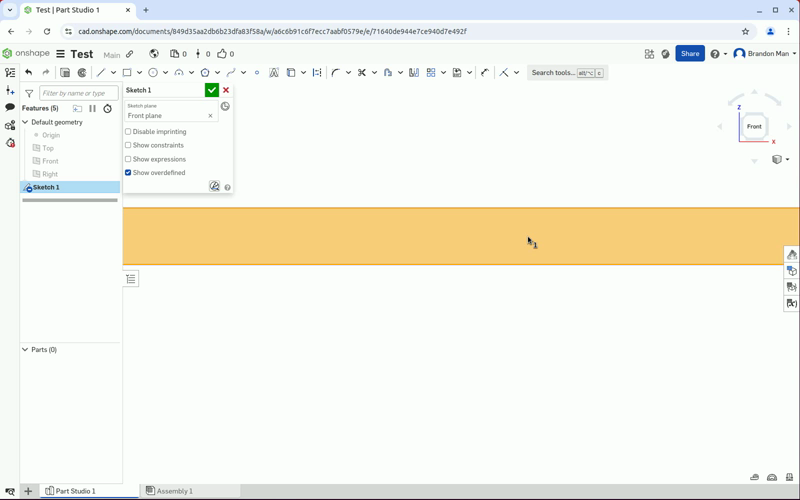
scroll(-6)
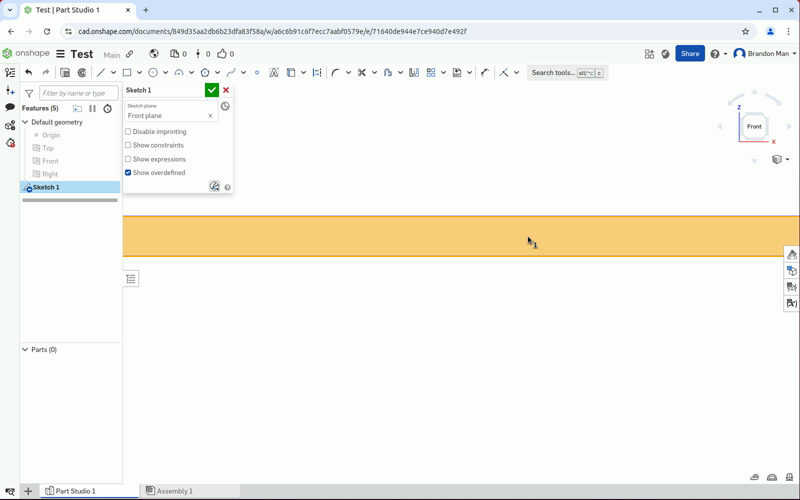
scroll(-6)
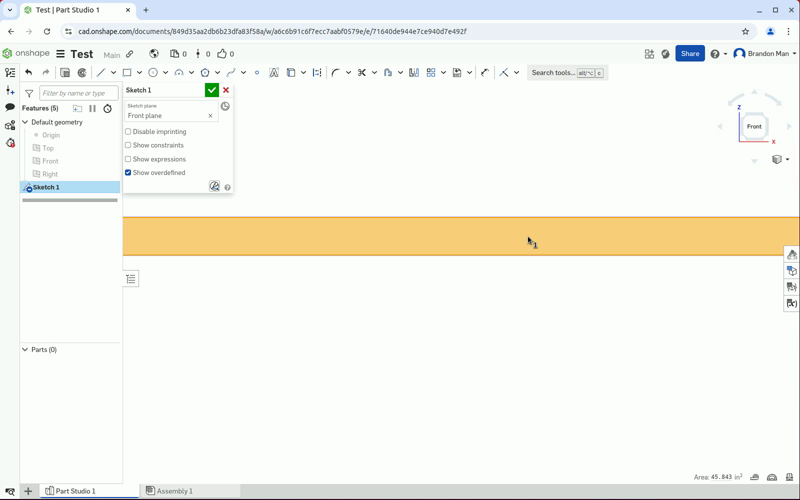
scroll(-6)
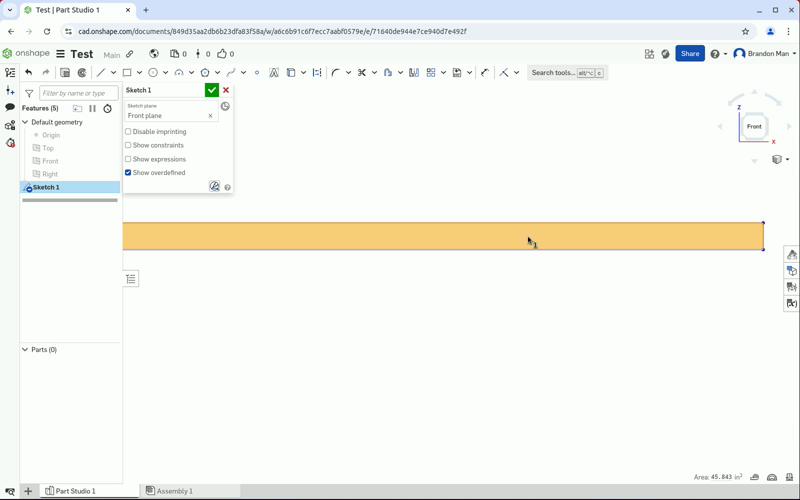
scroll(-6)
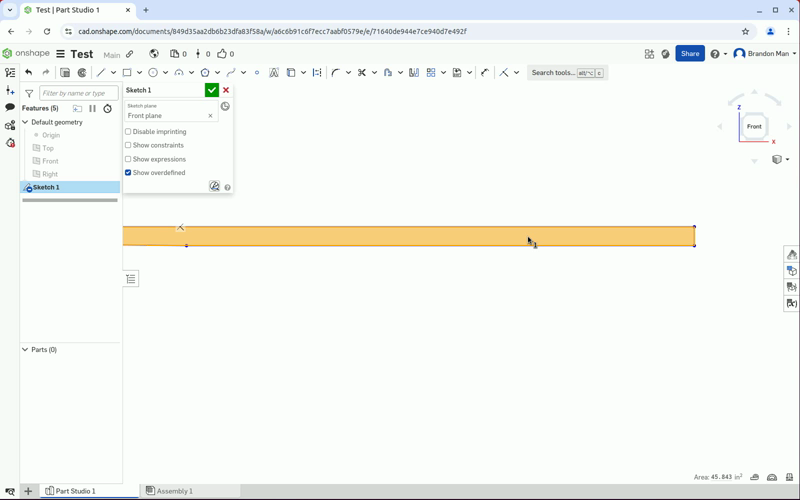
scroll(-6)
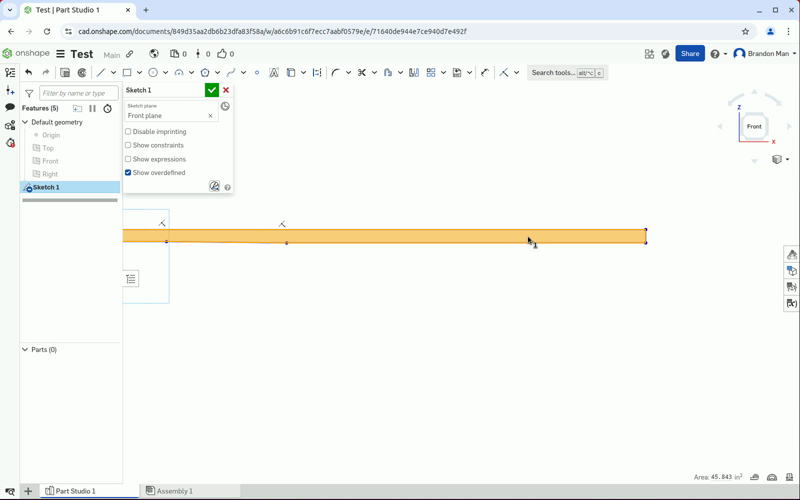
scroll(-6)
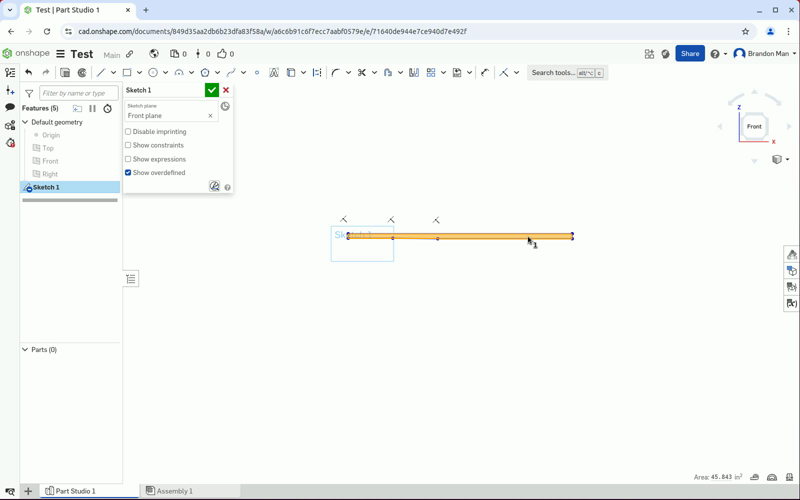
mouse_move(73, 352)
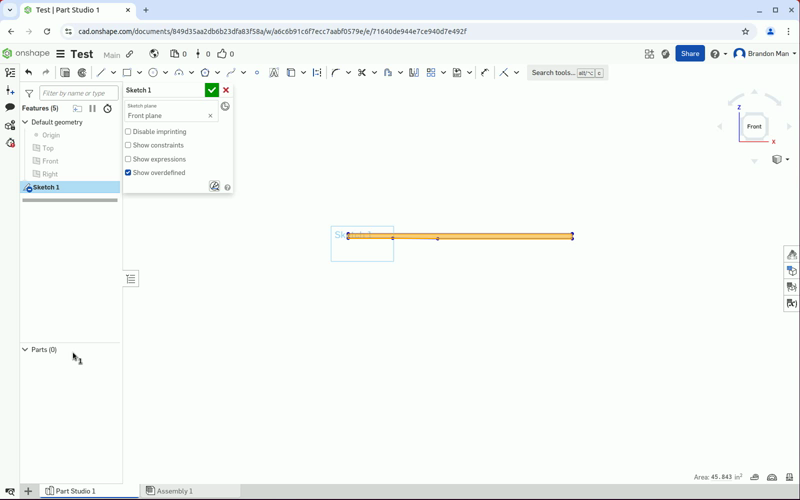
key(shift+y)
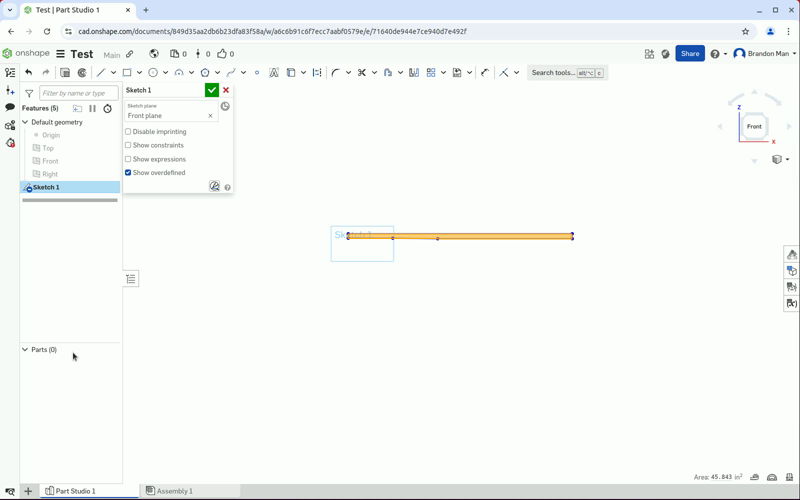
key(shift+e)
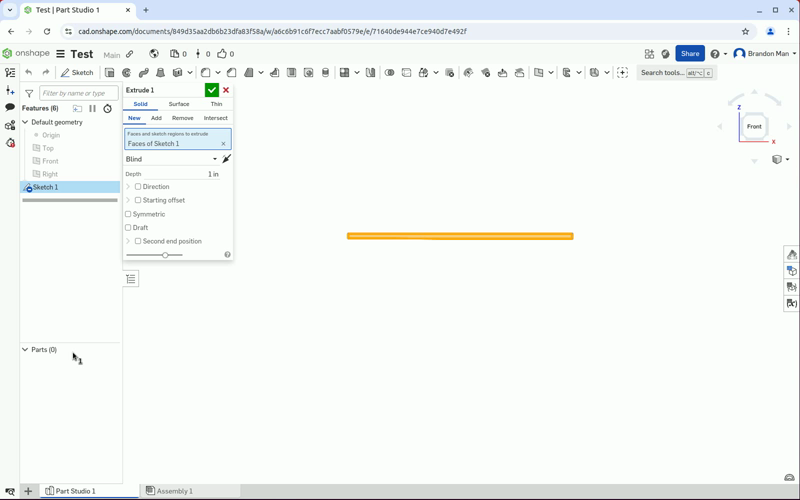
mouse_move(143, 106)
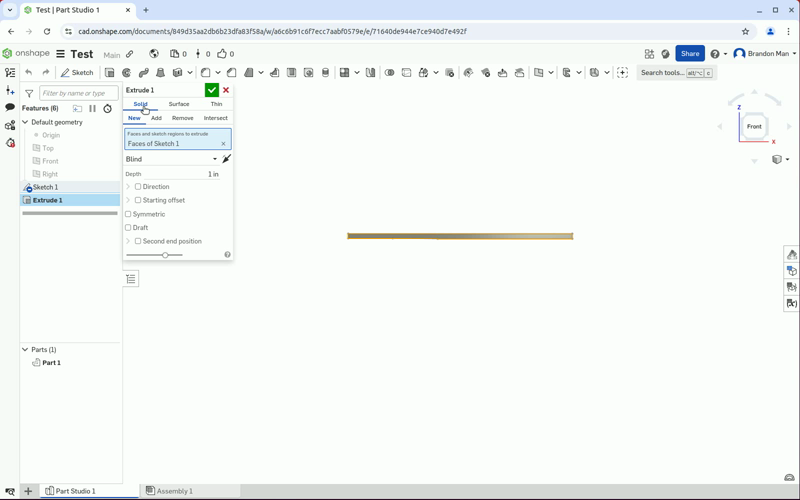
click(143, 106)
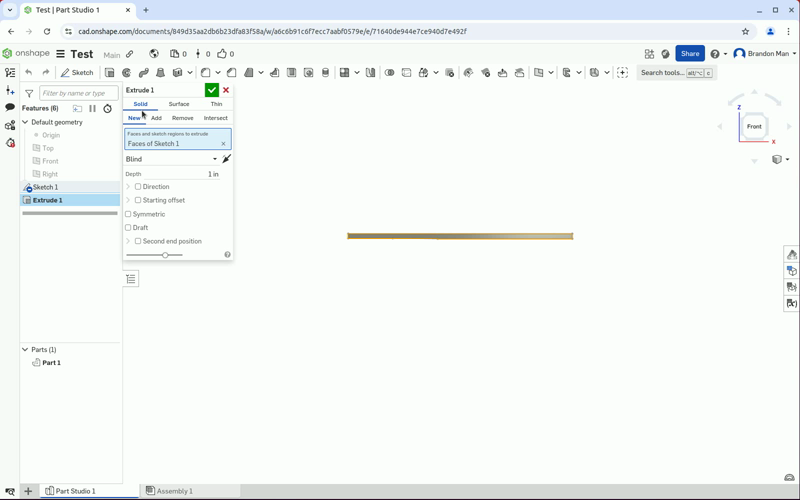
mouse_move(137, 120)
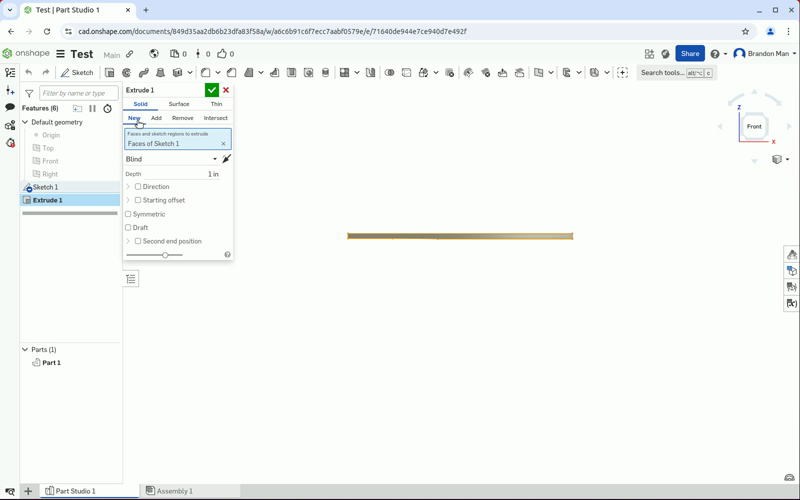
click(137, 120)
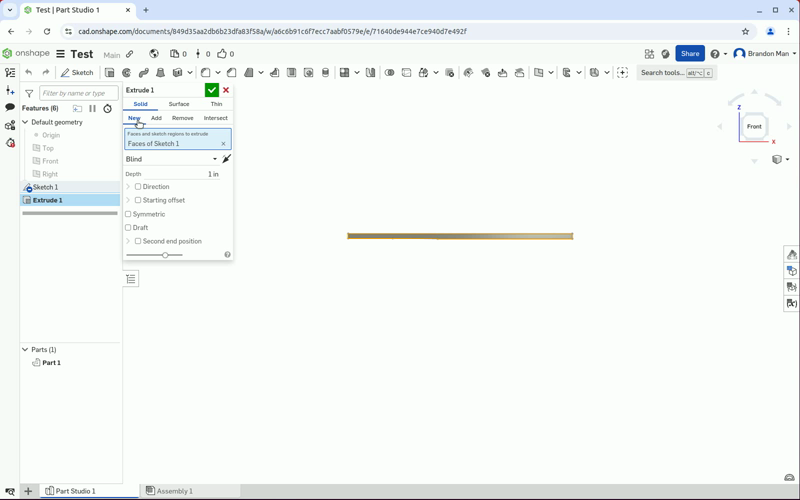
key(tab, 4)
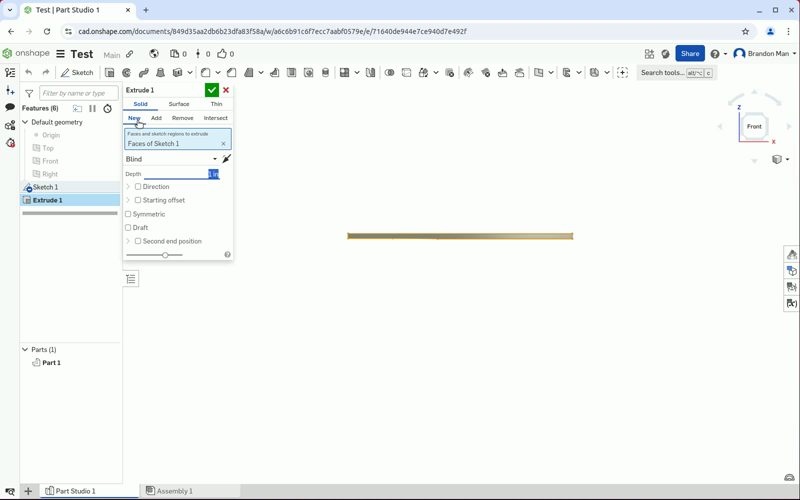
text(20.701)
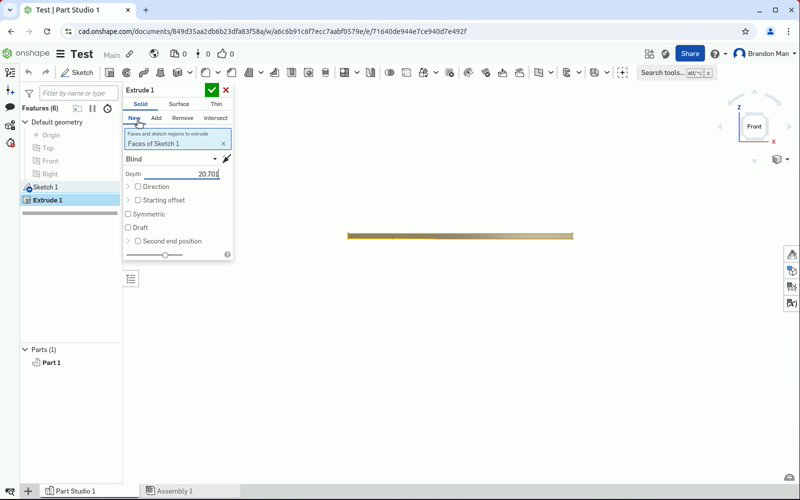
key(enter)
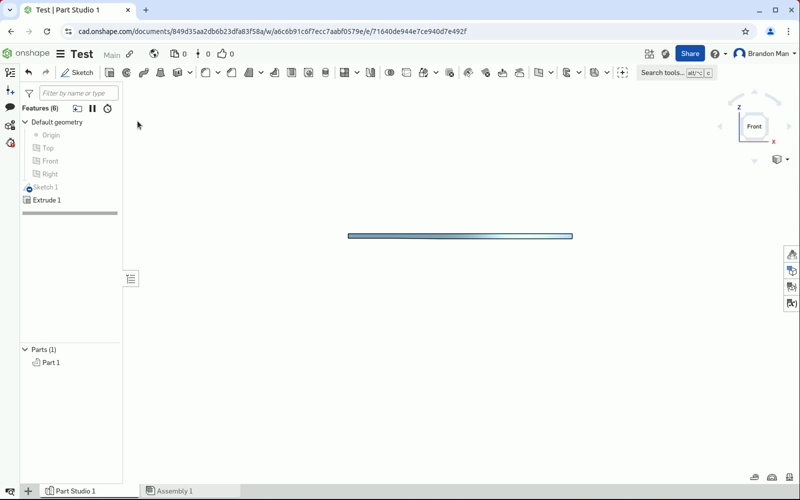
key(shift+h)
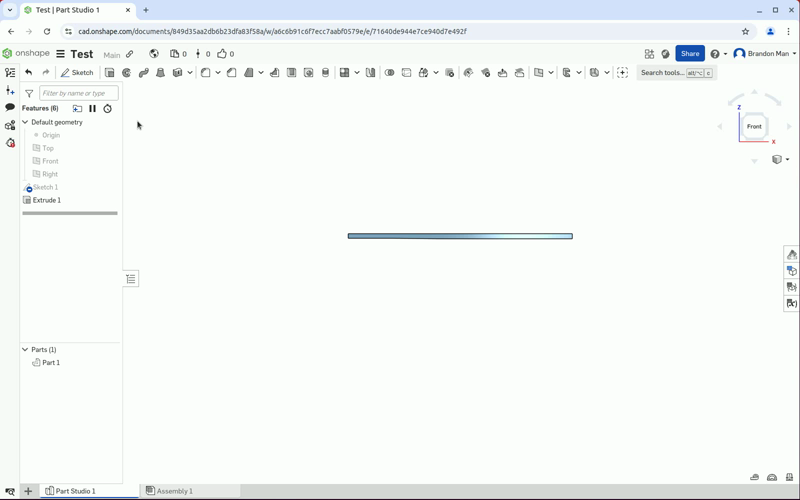
key(shift+h)
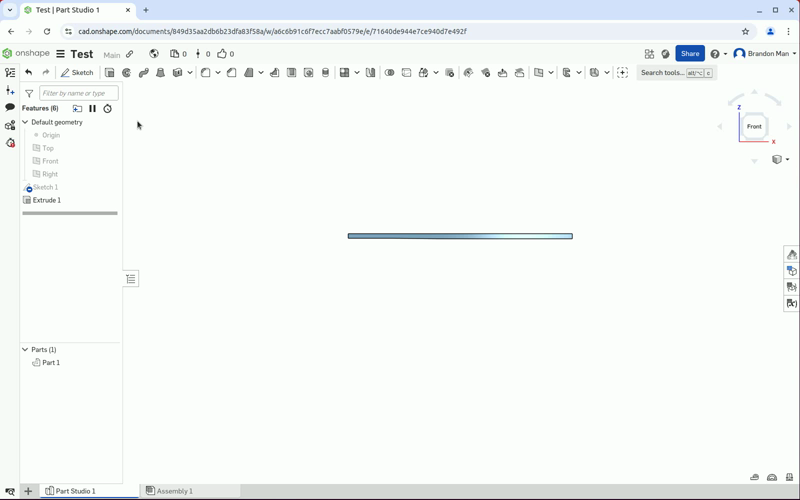
mouse_move(73, 189)
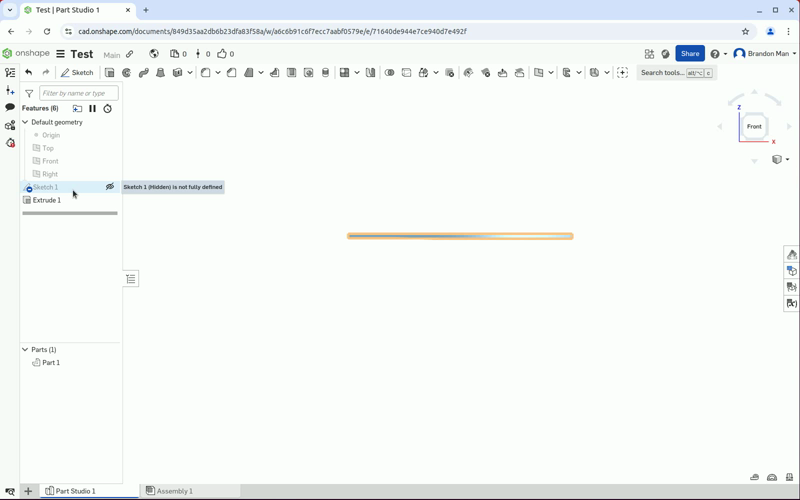
click(73, 189)
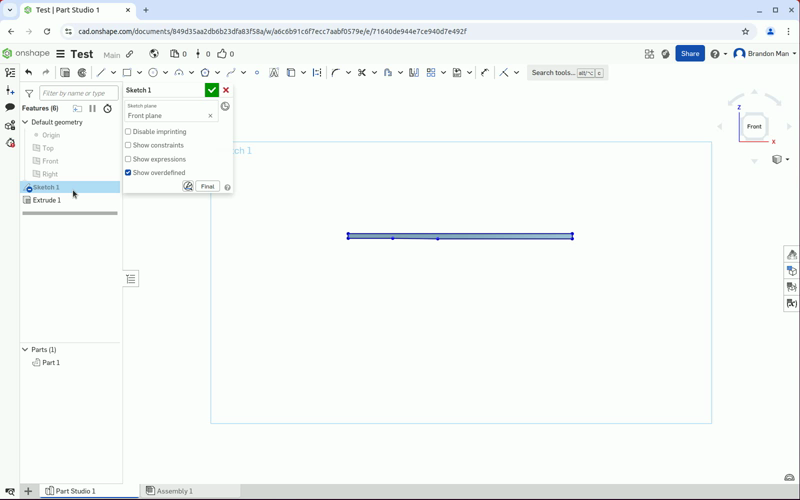
mouse_move(229, 92)
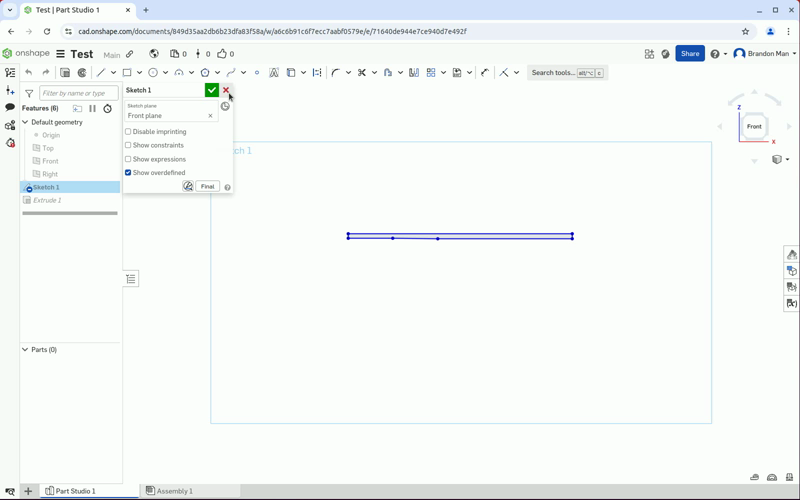
click(229, 92)
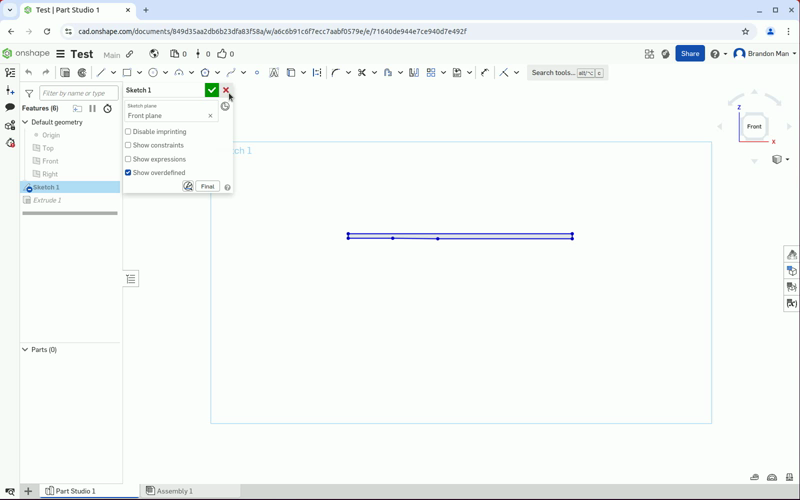
key(shift+s)
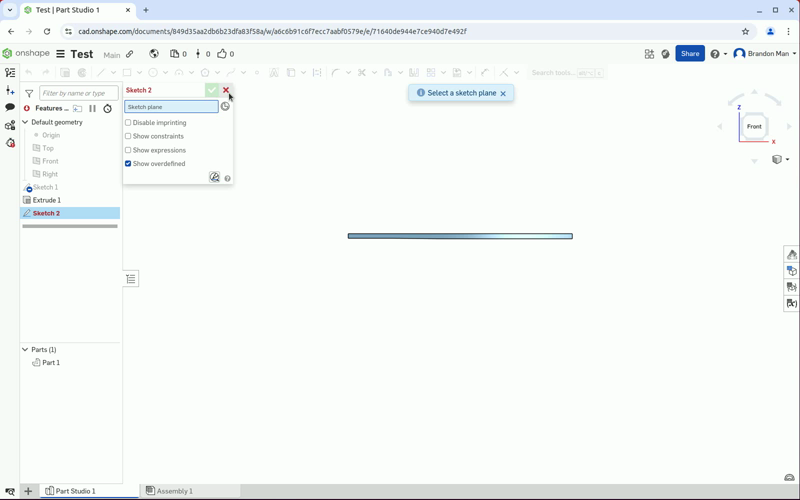
mouse_move(73, 163)
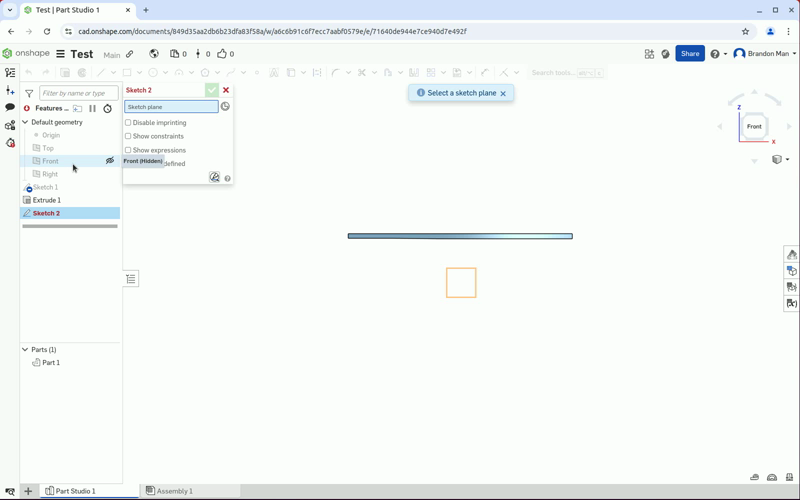
click(73, 163)
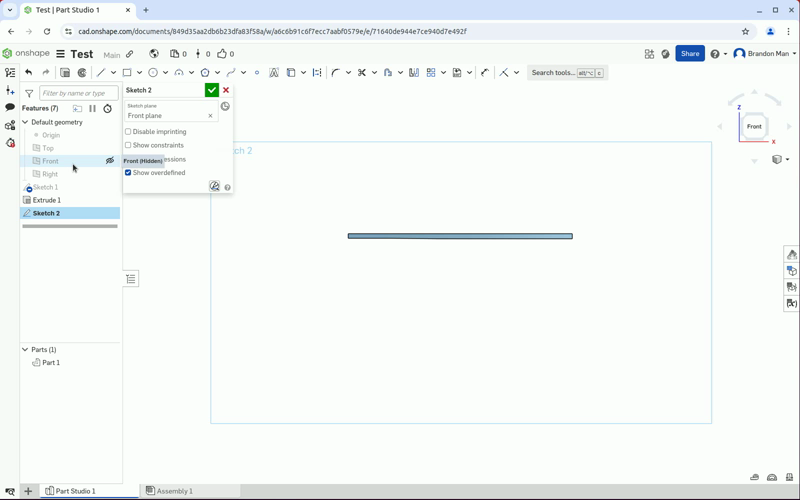
mouse_move(73, 352)
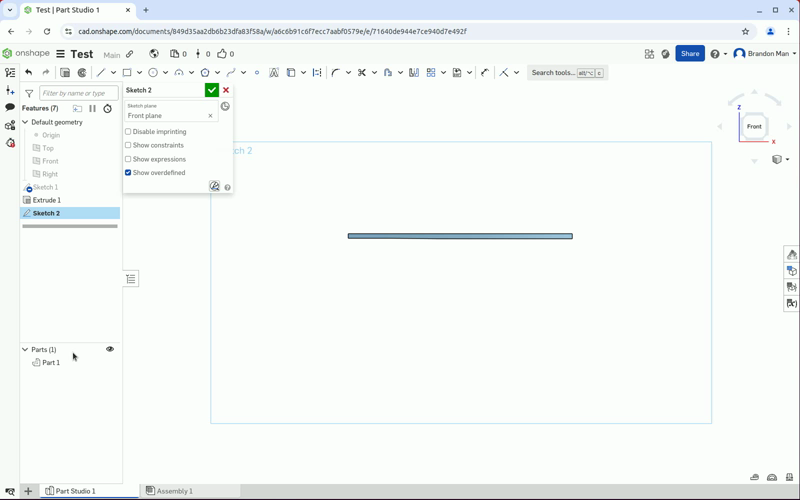
key(y)
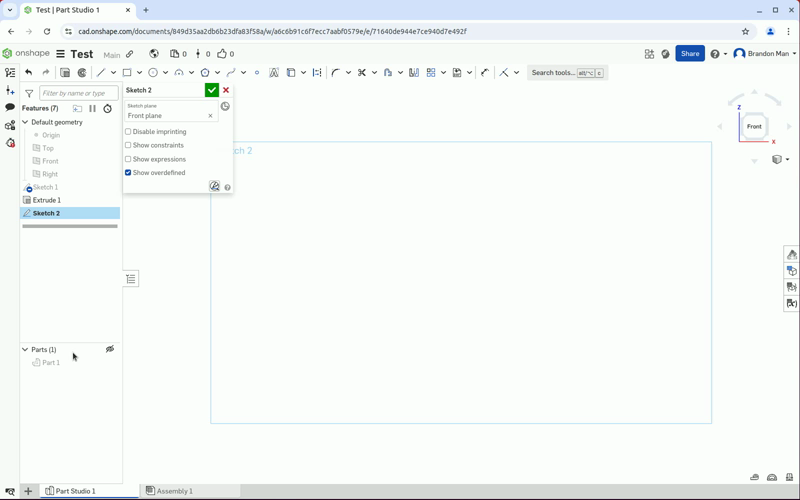
key(l)
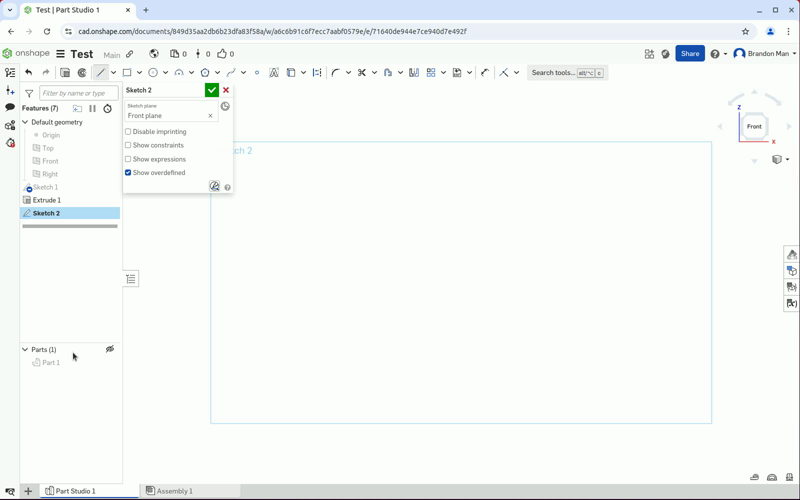
key_down(shift)
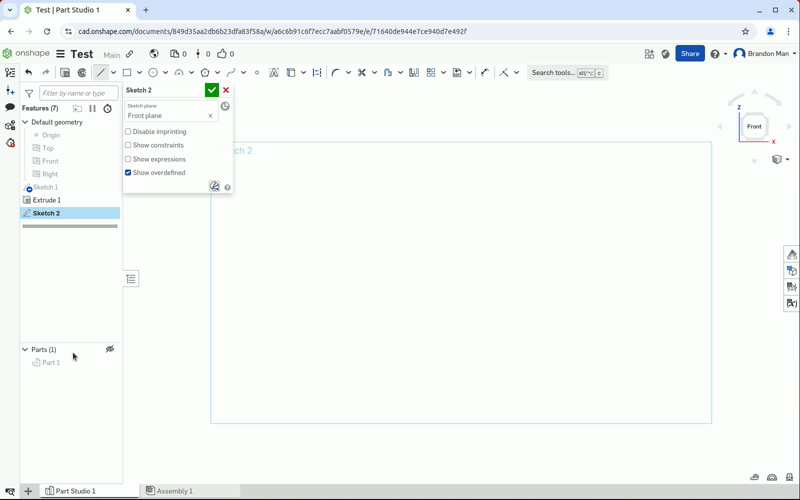
mouse_move(348, 327)
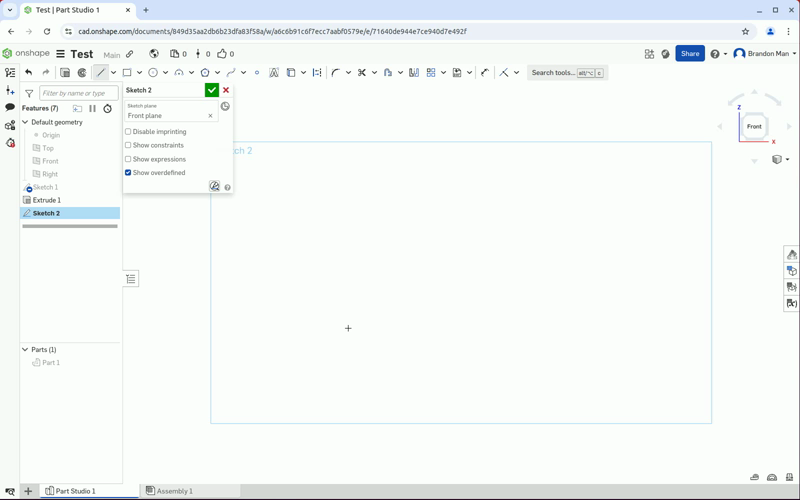
click(348, 327)
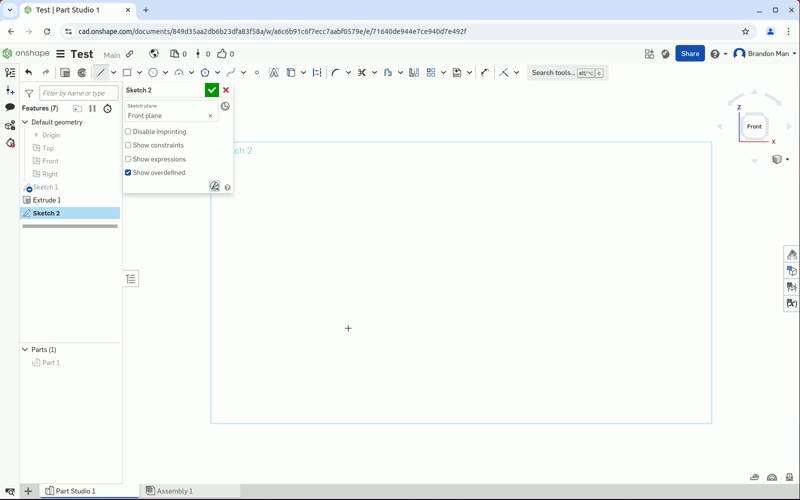
key_up(shift)
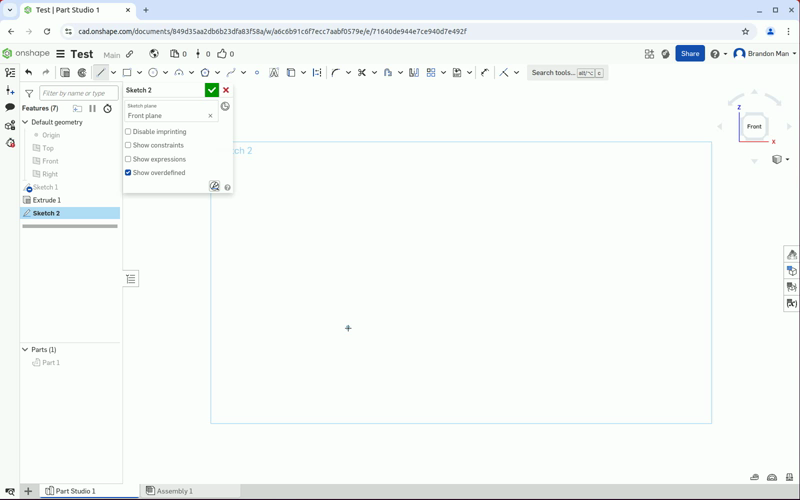
key_down(shift)
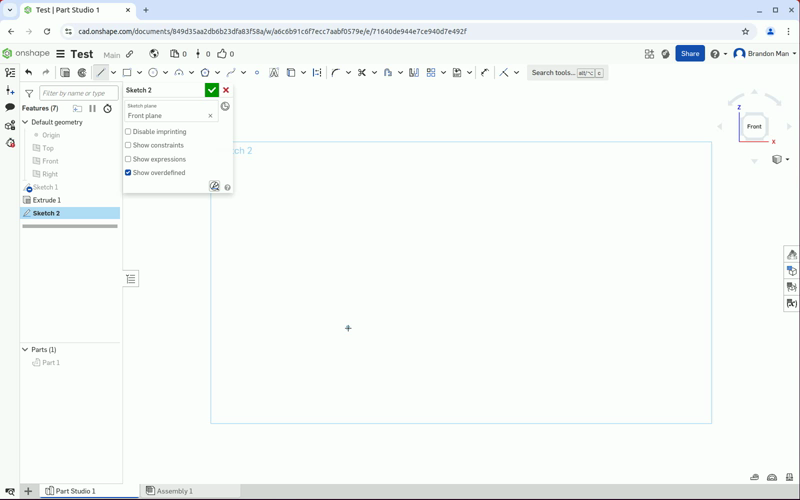
mouse_move(572, 327)
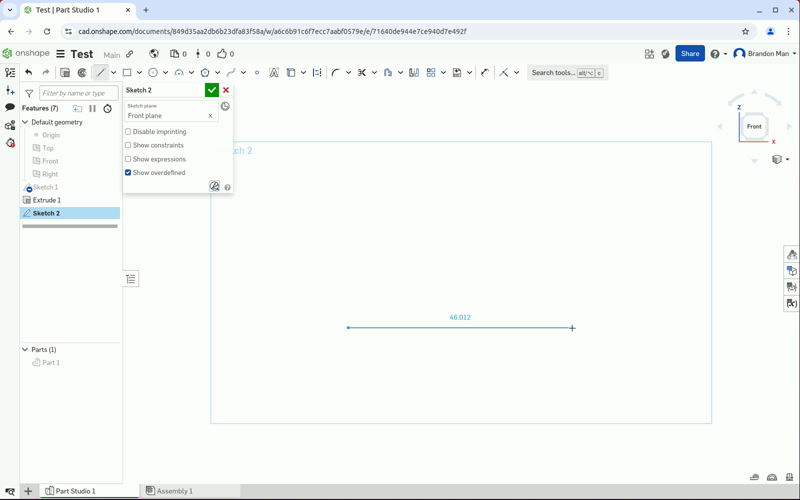
click(572, 327)
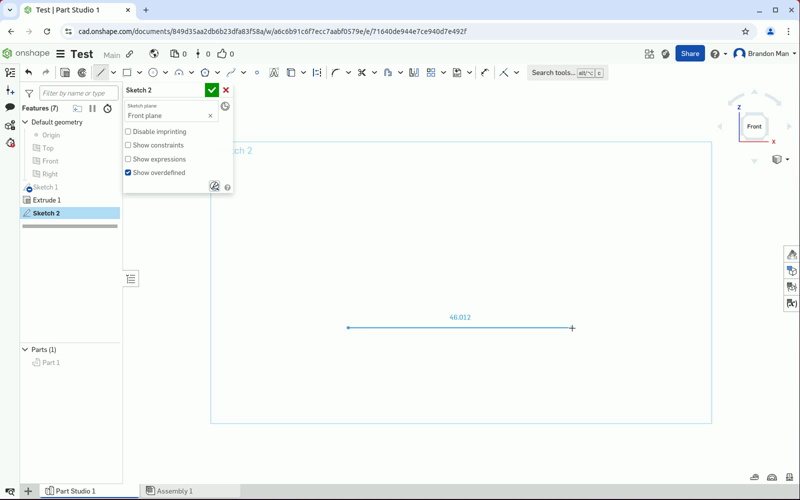
key_up(shift)
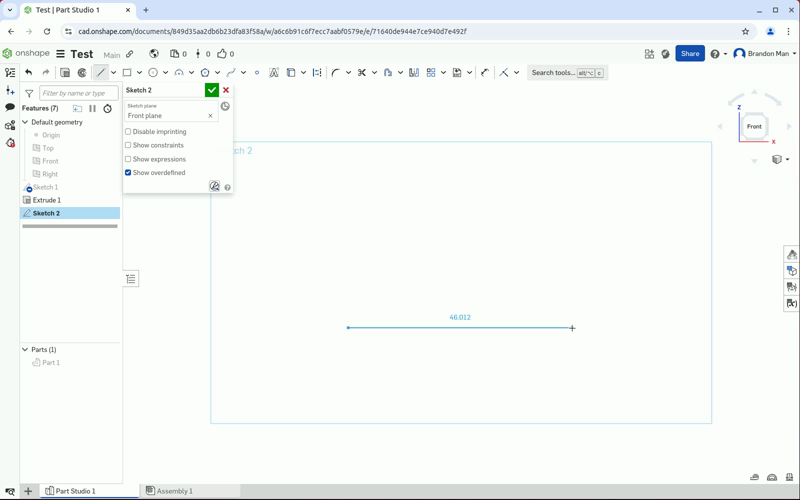
key_down(shift)
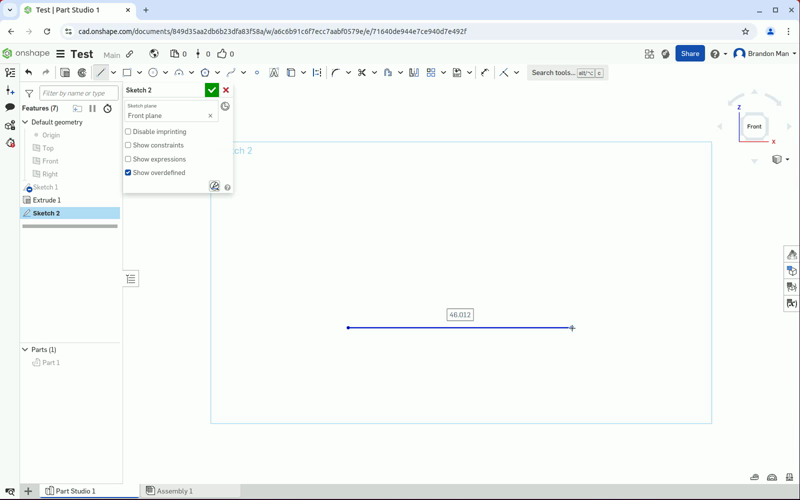
mouse_move(572, 237)
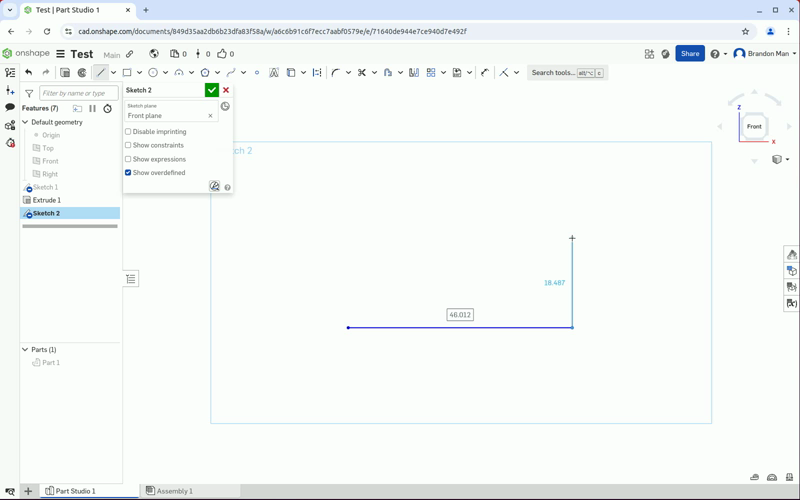
click(572, 237)
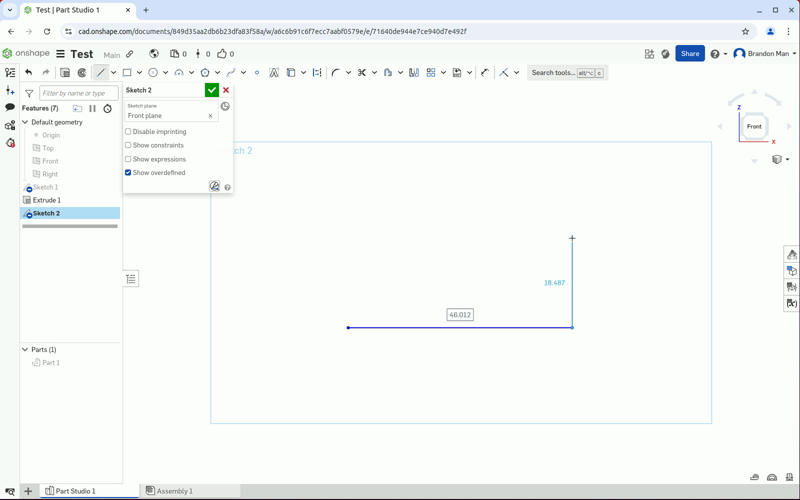
key_up(shift)
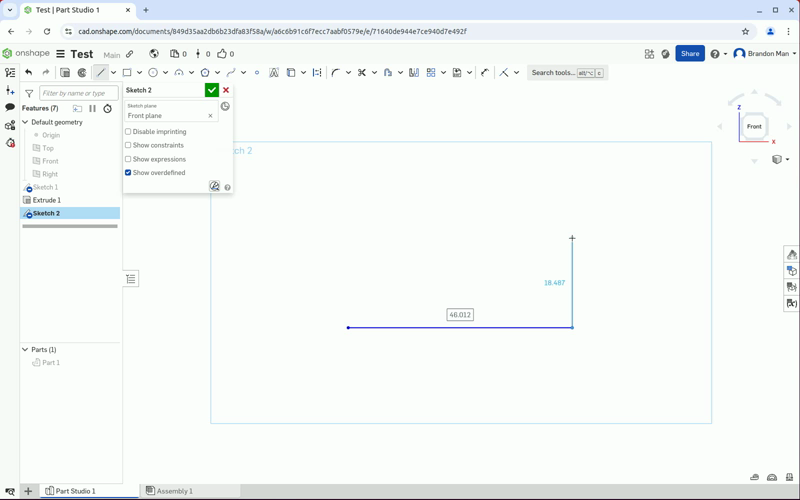
key_down(shift)
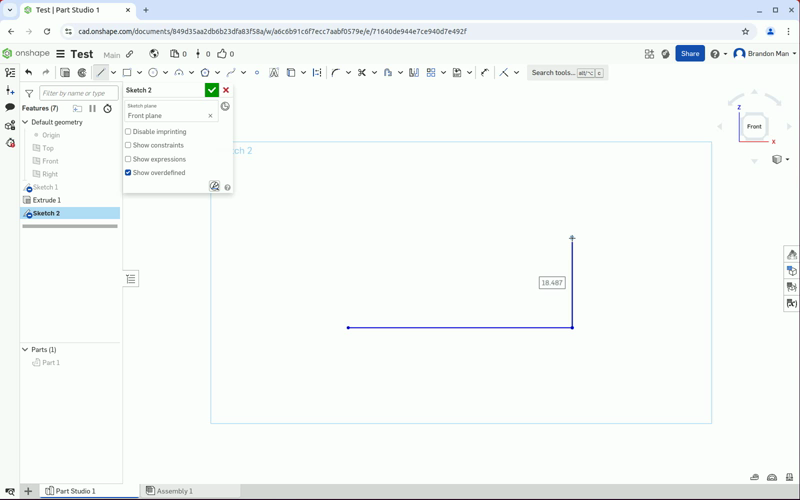
mouse_move(437, 237)
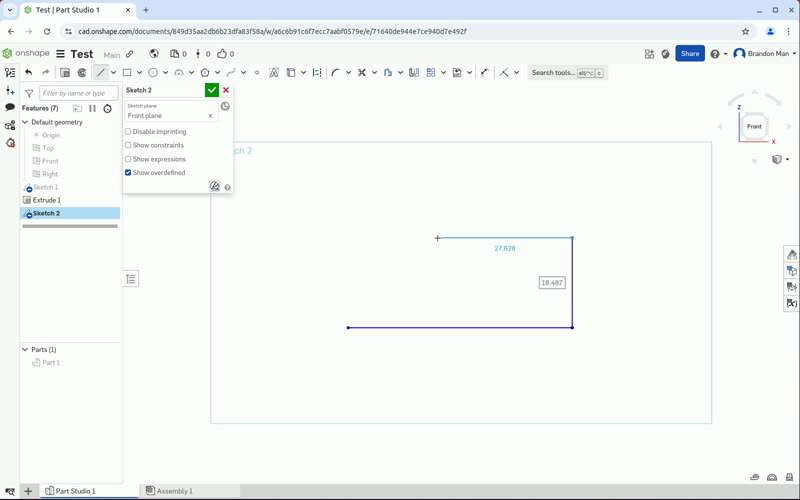
click(437, 237)
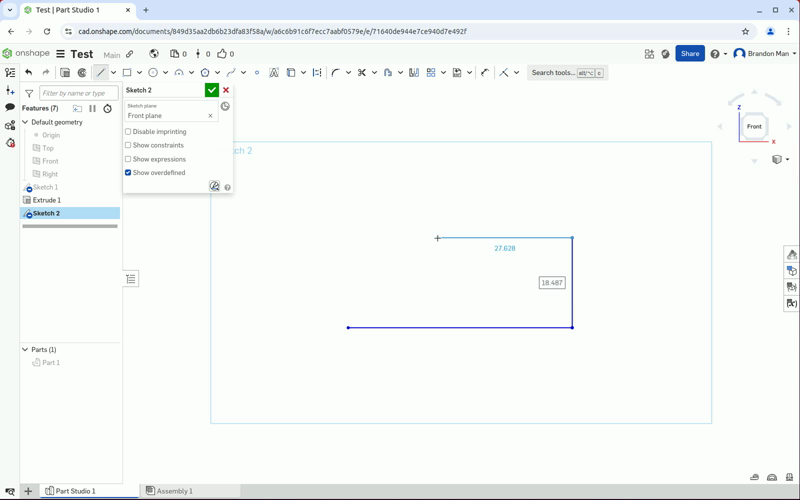
key_up(shift)
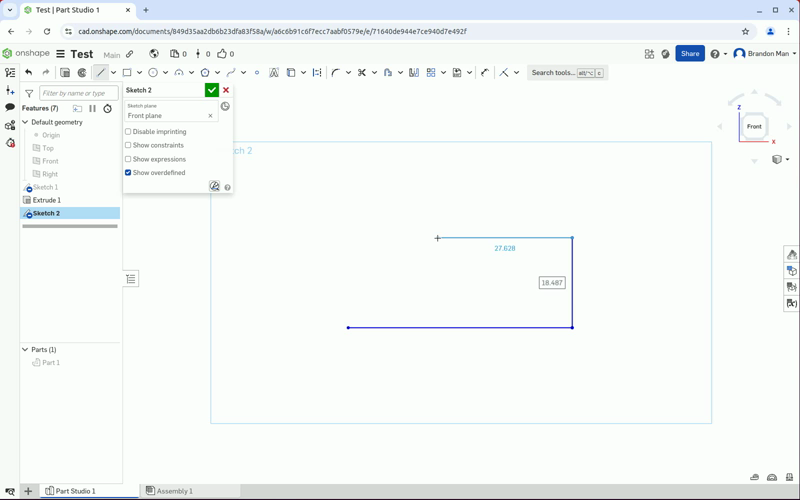
key_down(shift)
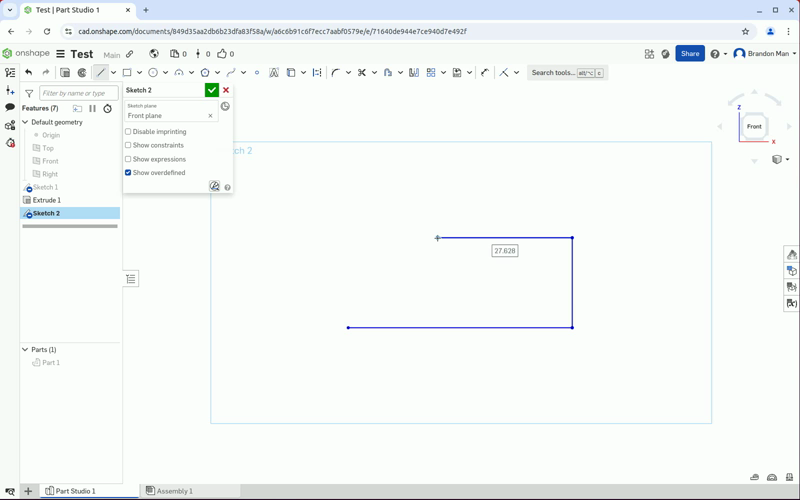
mouse_move(467, 237)
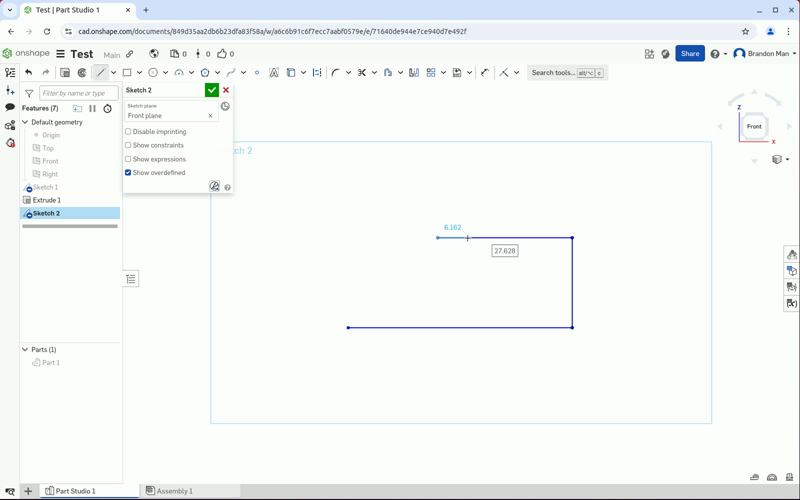
mouse_move(392, 237)
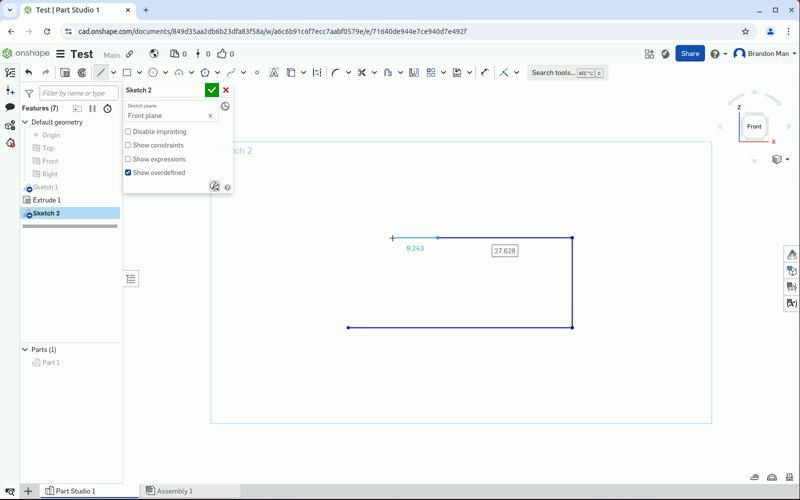
click(392, 237)
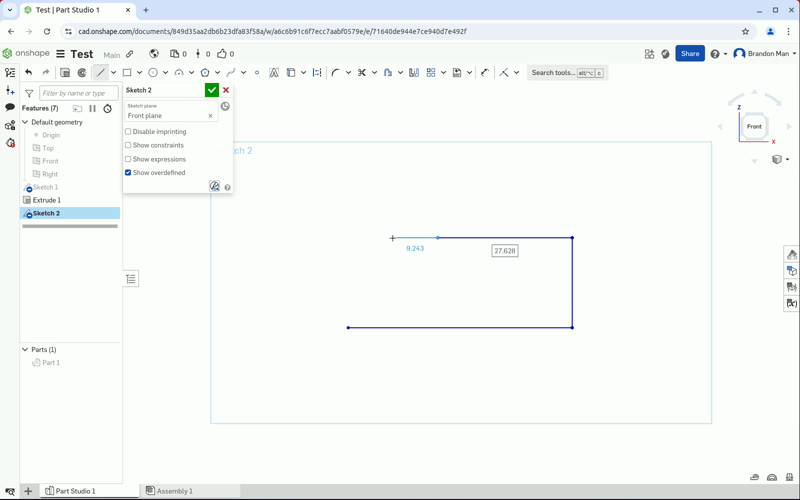
key_up(shift)
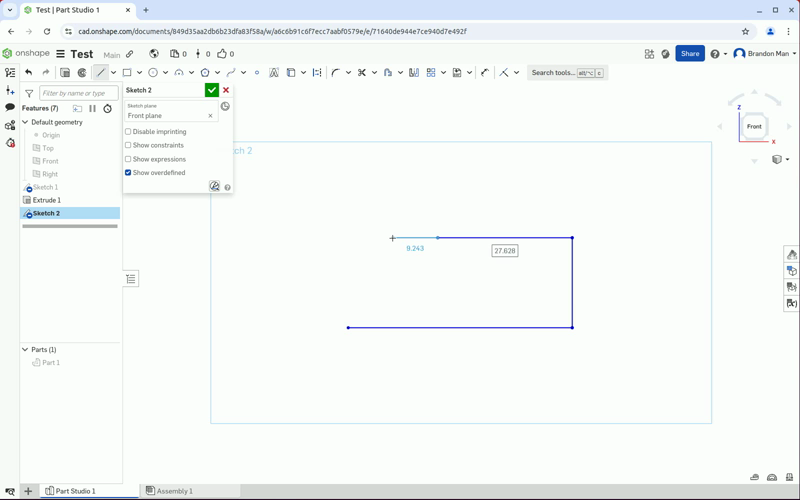
key_down(shift)
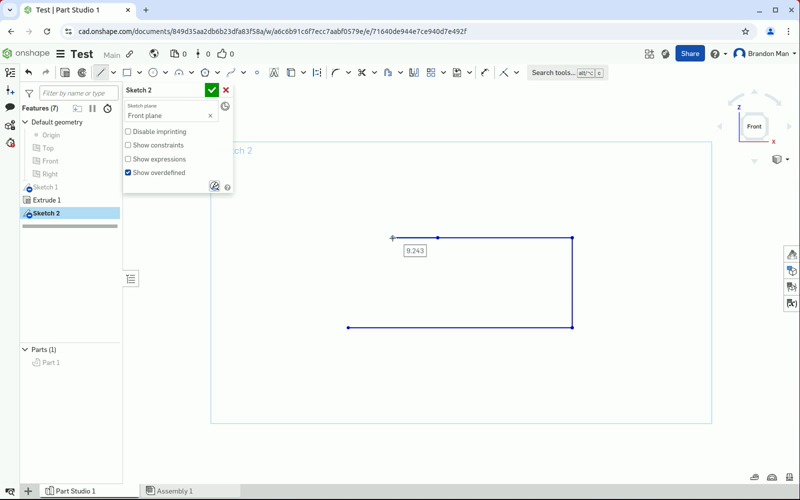
mouse_move(422, 237)
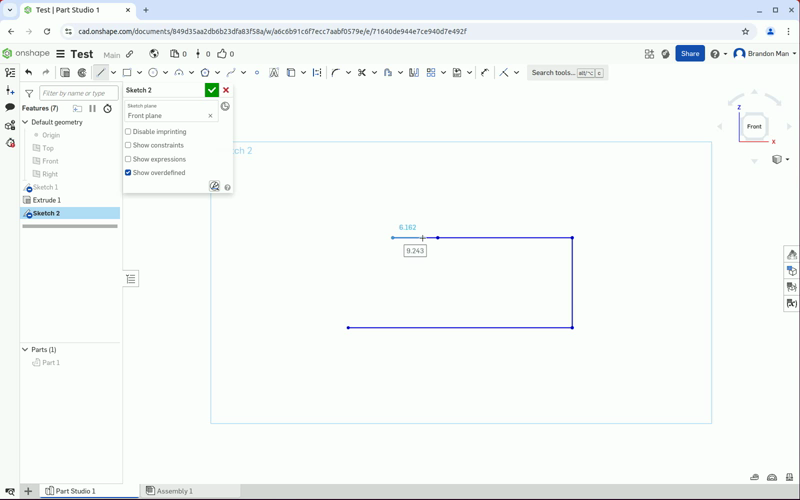
mouse_move(348, 237)
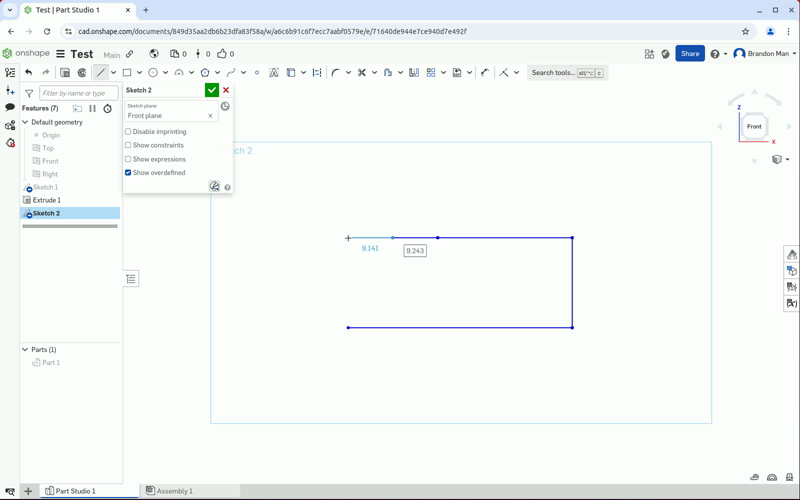
click(348, 237)
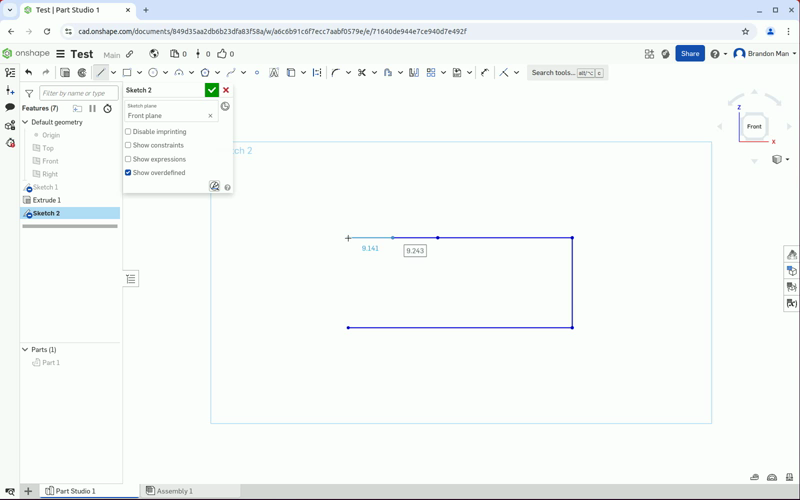
key_up(shift)
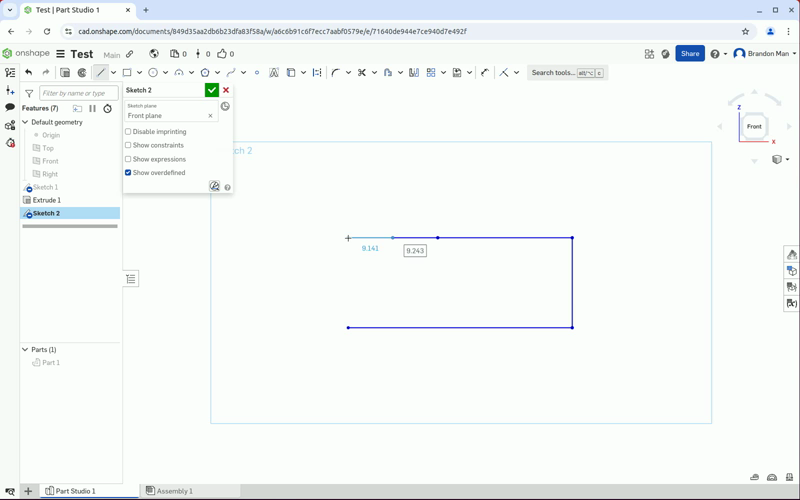
key_down(shift)
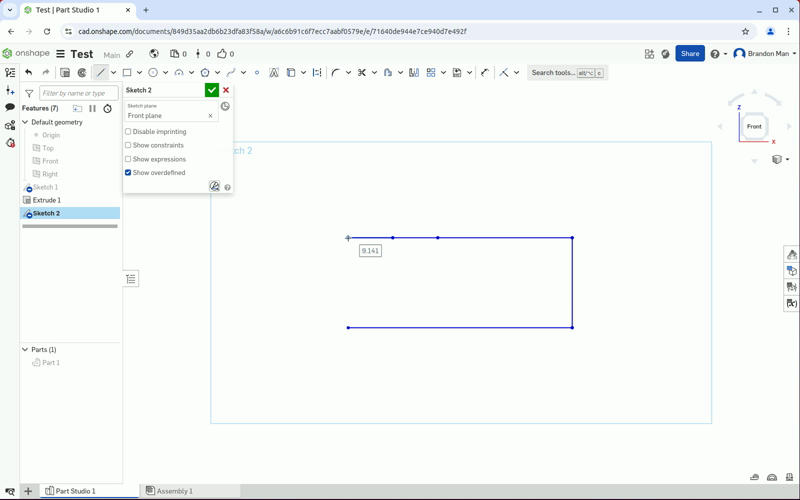
mouse_move(348, 327)
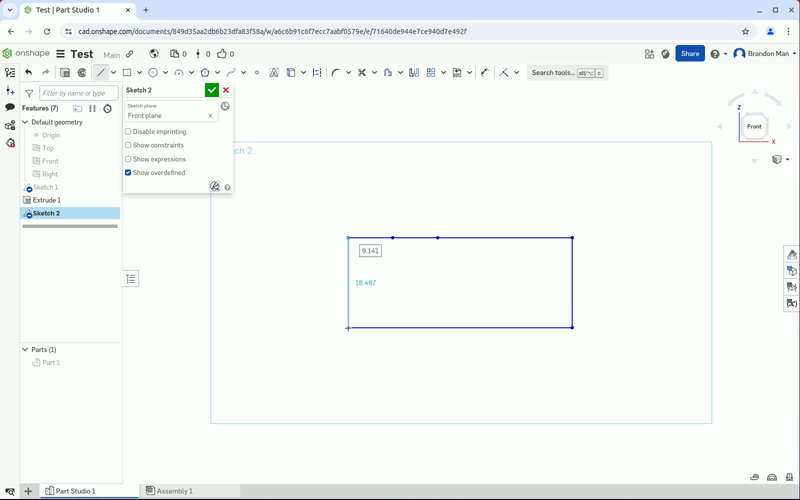
key_up(shift)
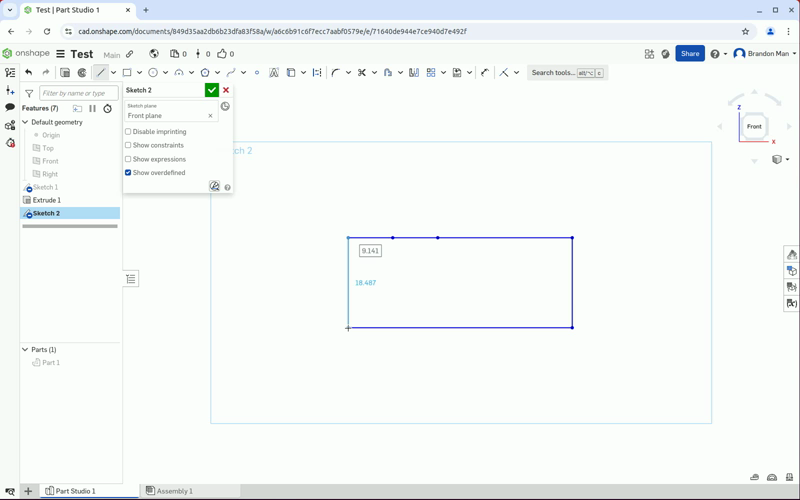
click(348, 327)
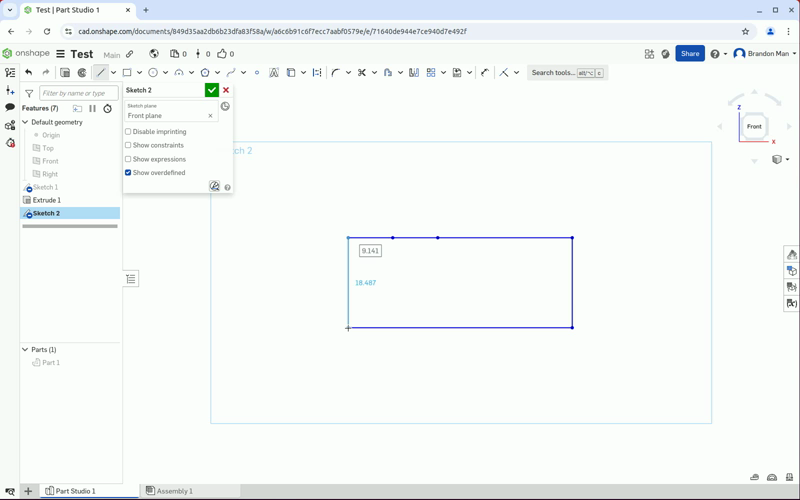
key(esc)
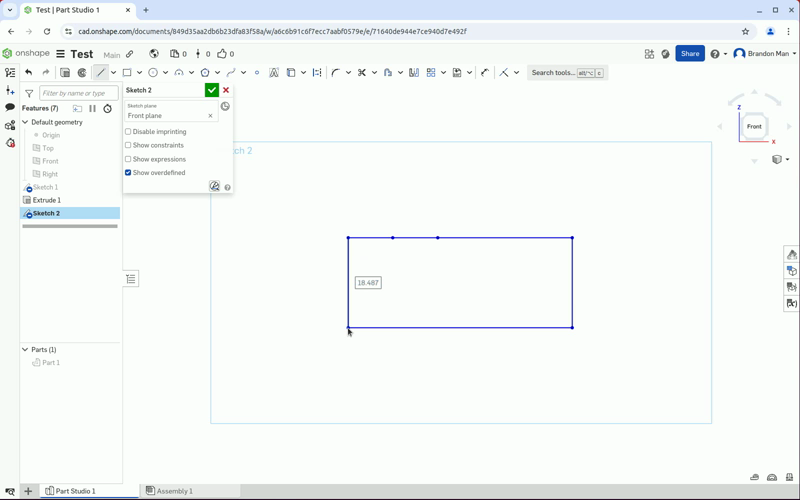
mouse_move(370, 277)
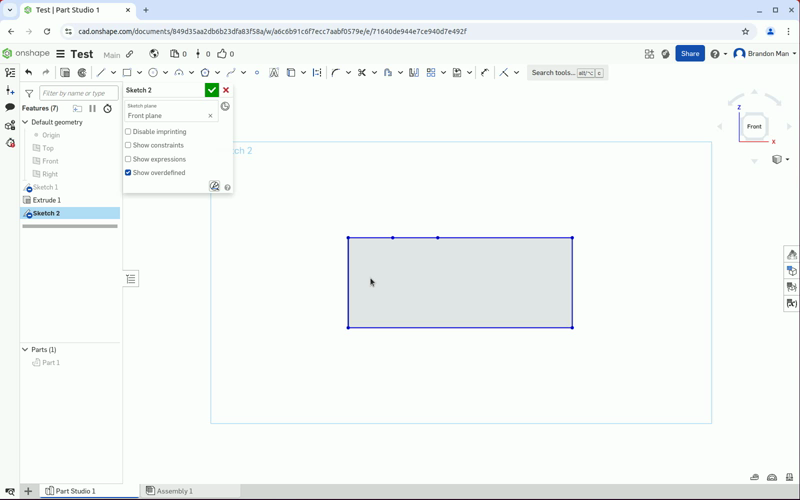
click(370, 277)
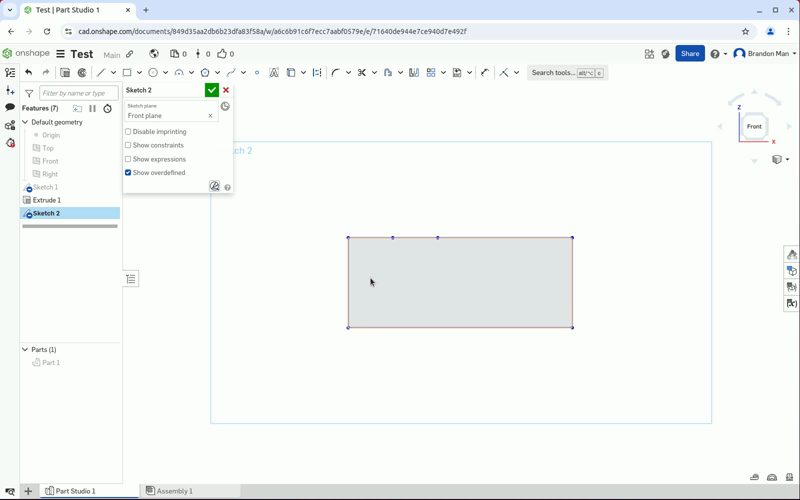
mouse_move(73, 352)
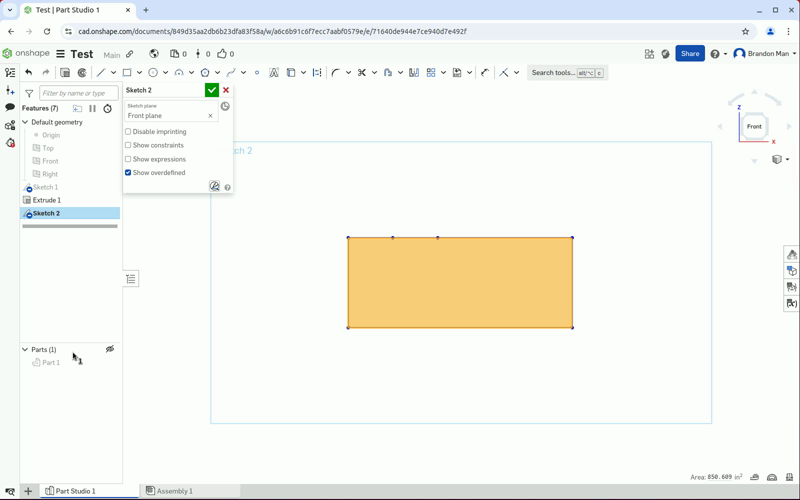
key(shift+y)
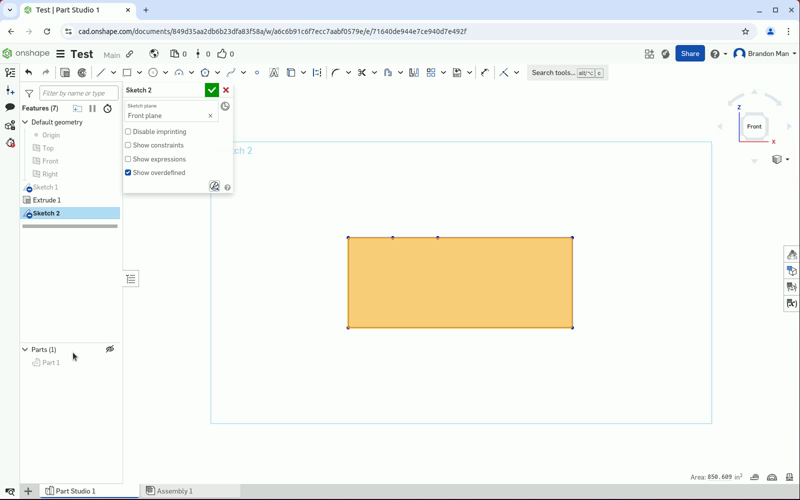
key(shift+e)
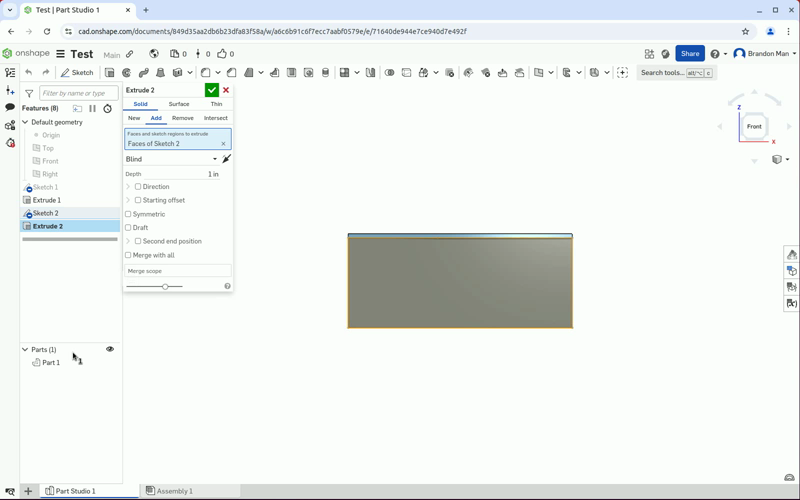
mouse_move(143, 106)
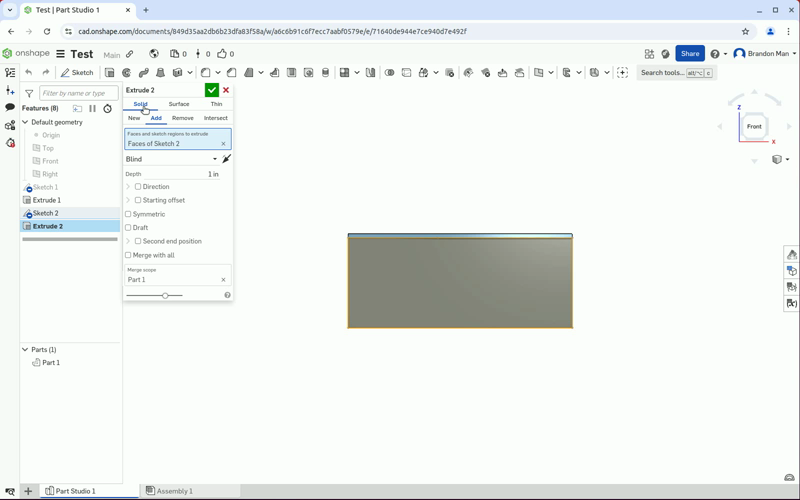
click(143, 106)
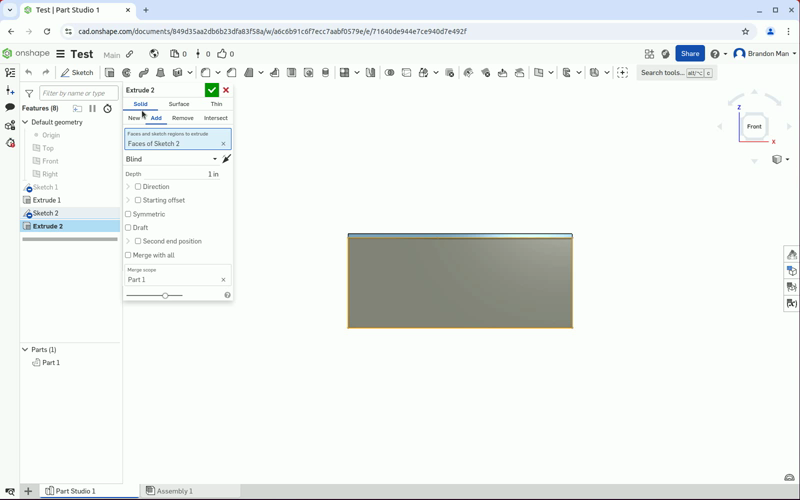
mouse_move(137, 120)
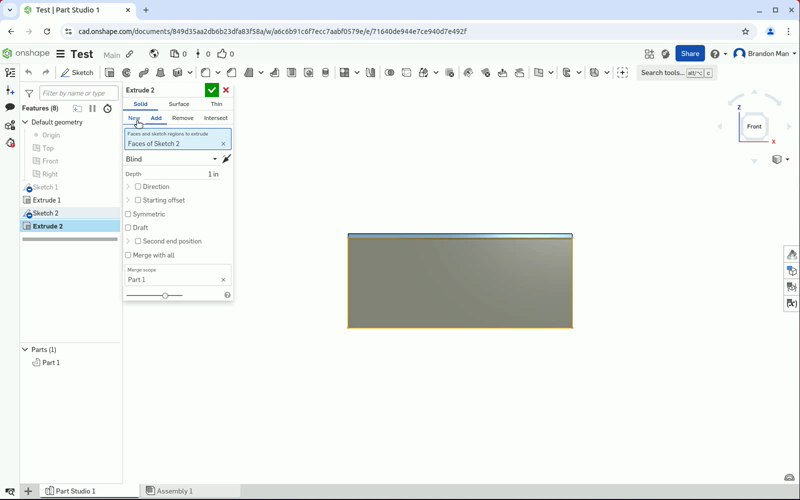
click(137, 120)
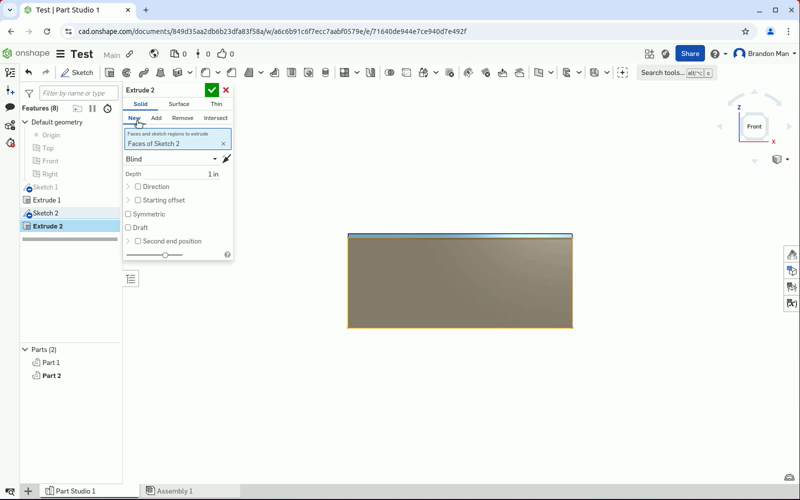
key(tab, 4)
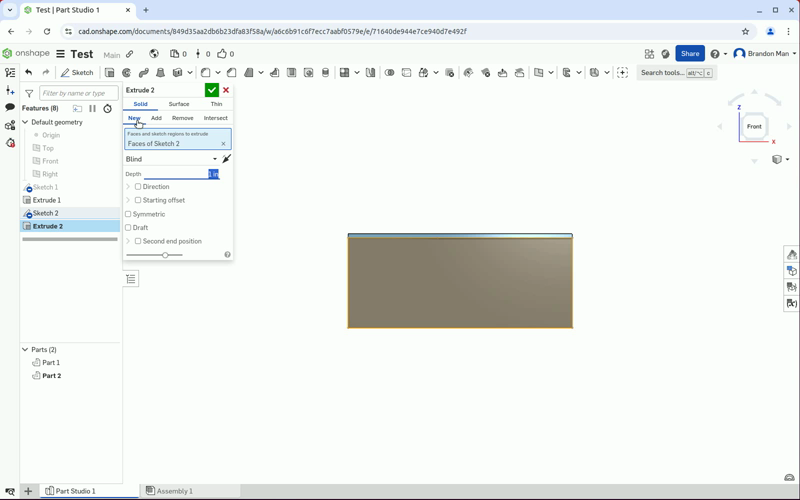
text(0.963)
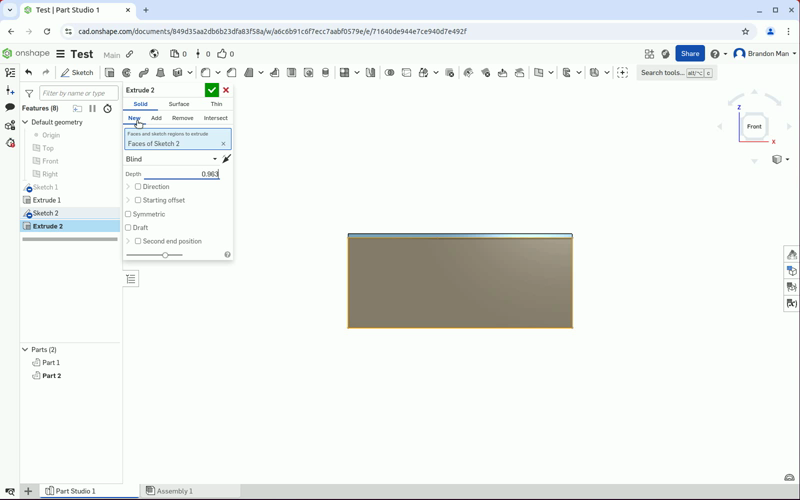
key(enter)
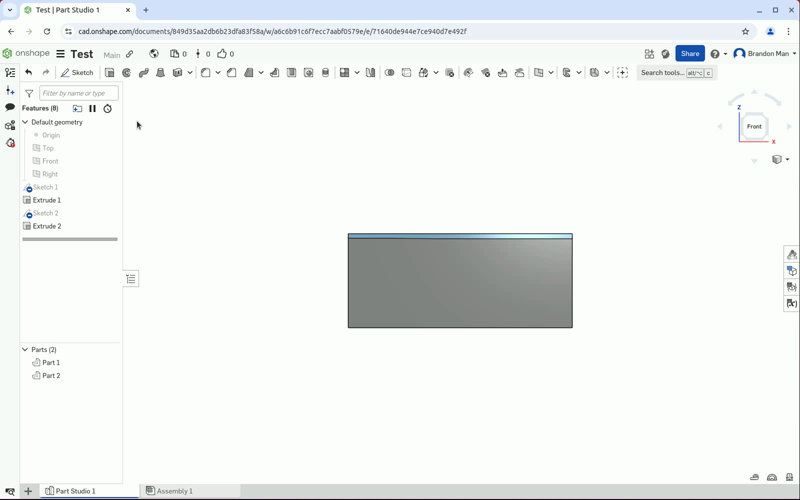
key(shift+h)
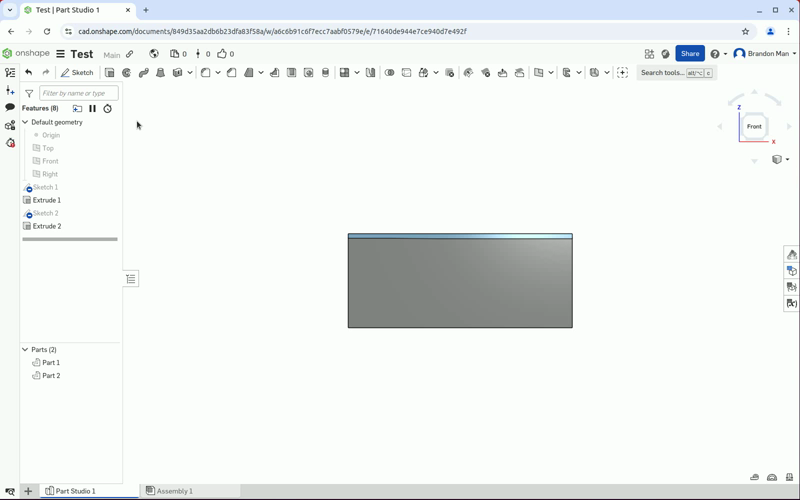
key(shift+h)
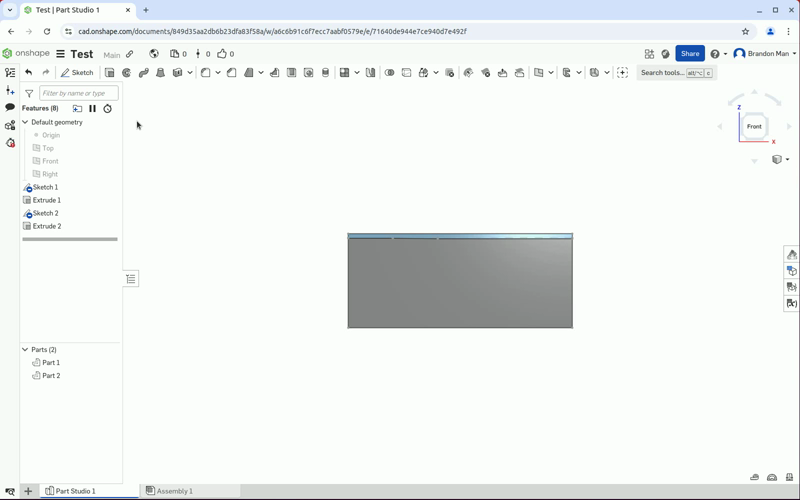
key(shift+7)
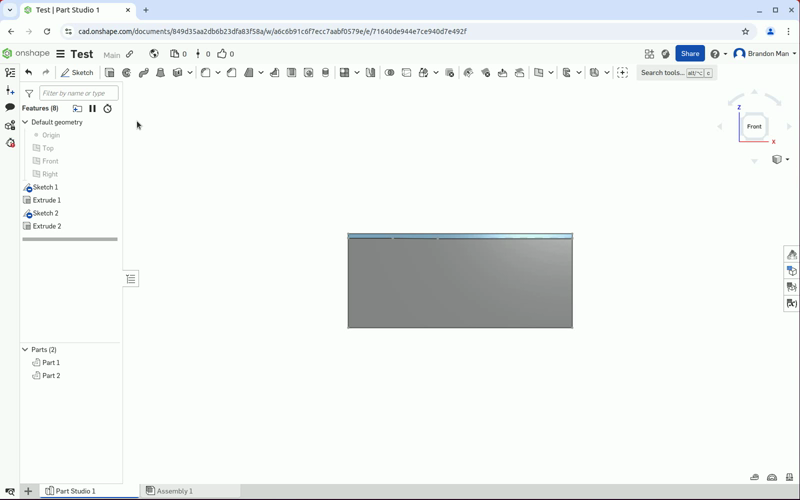
key(left, 2)
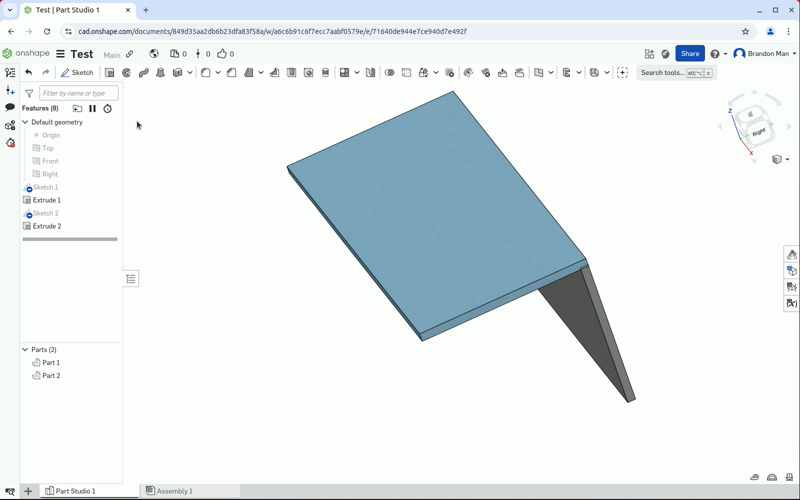
key(down, 2)
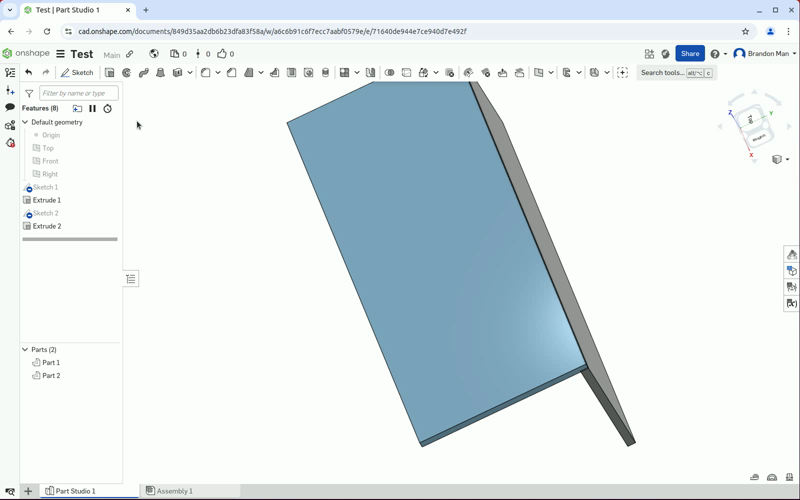
key(up, 2)
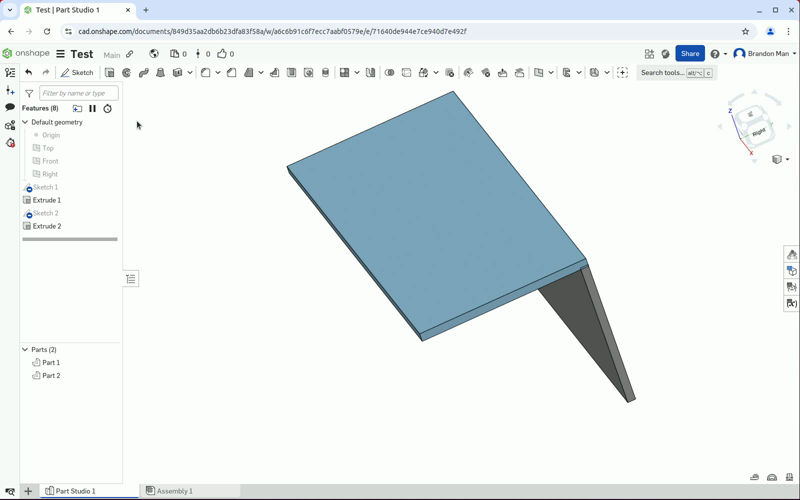
key(right, 2)
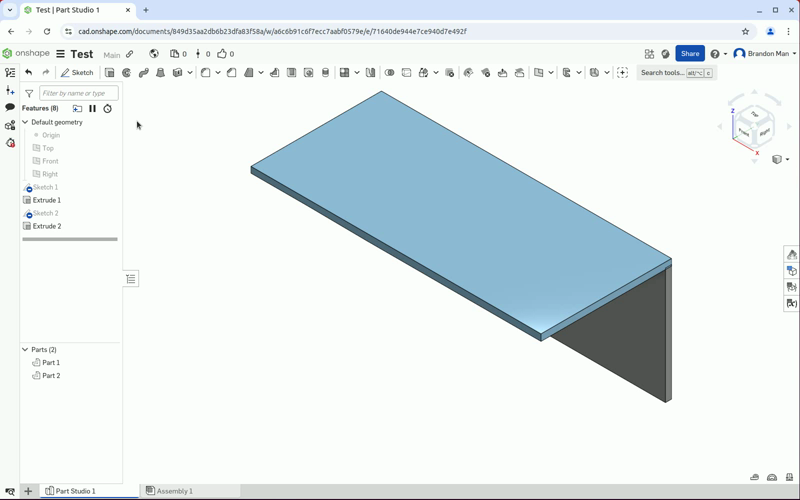
mouse_move(73, 189)
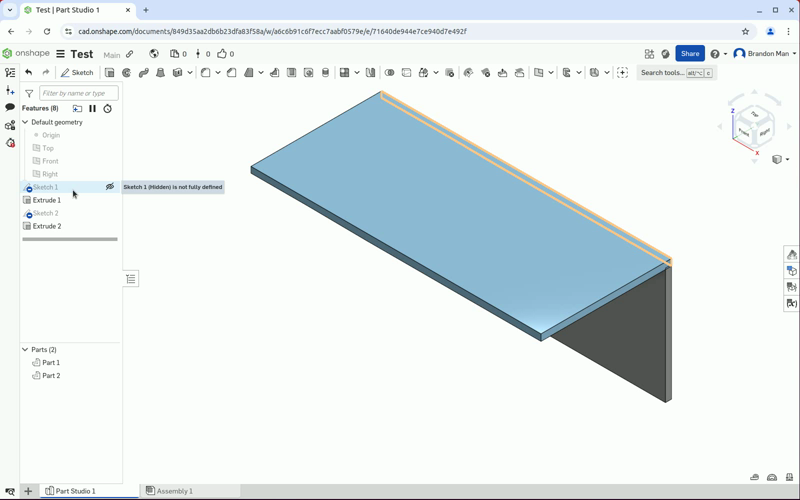
click(73, 189)